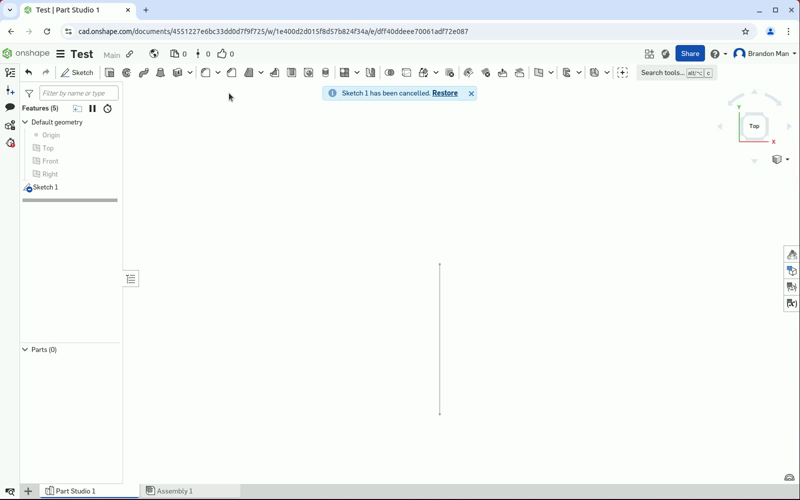
key(shift+h)
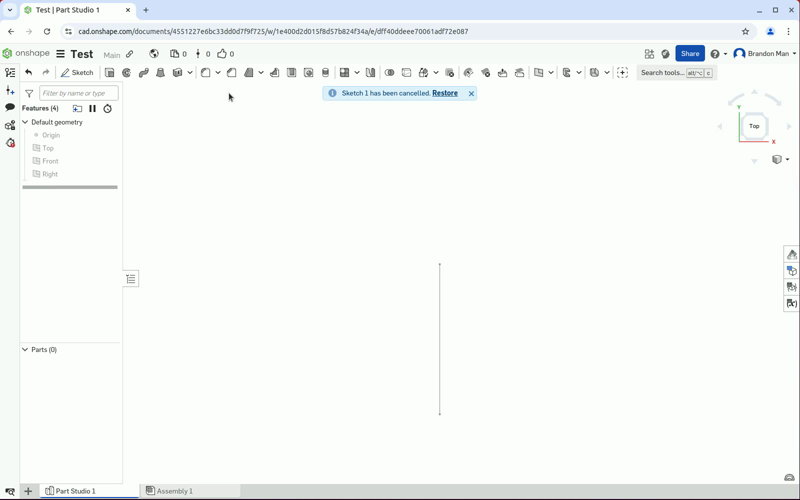
key(shift+s)
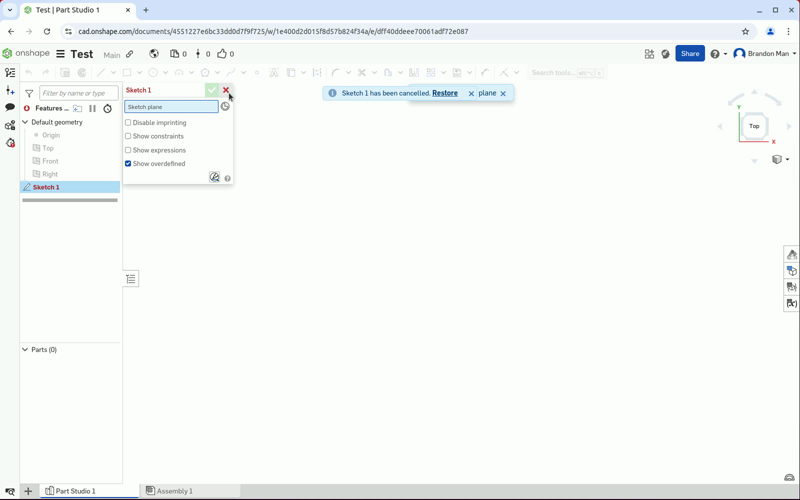
mouse_move(73, 150)
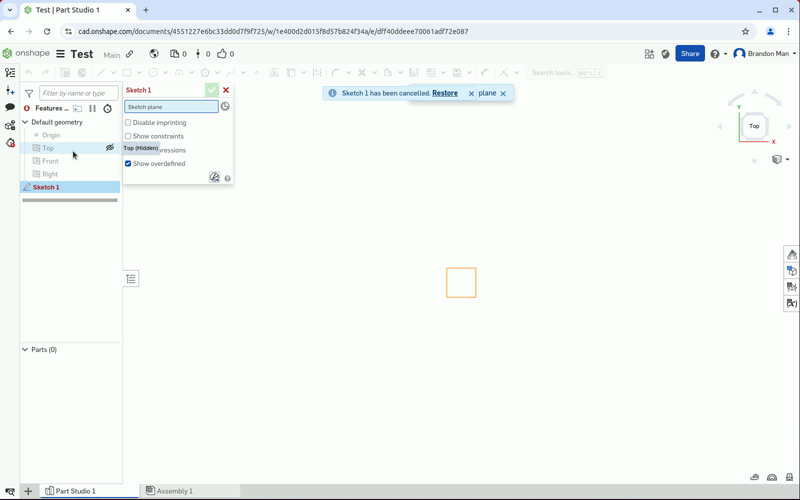
click(73, 150)
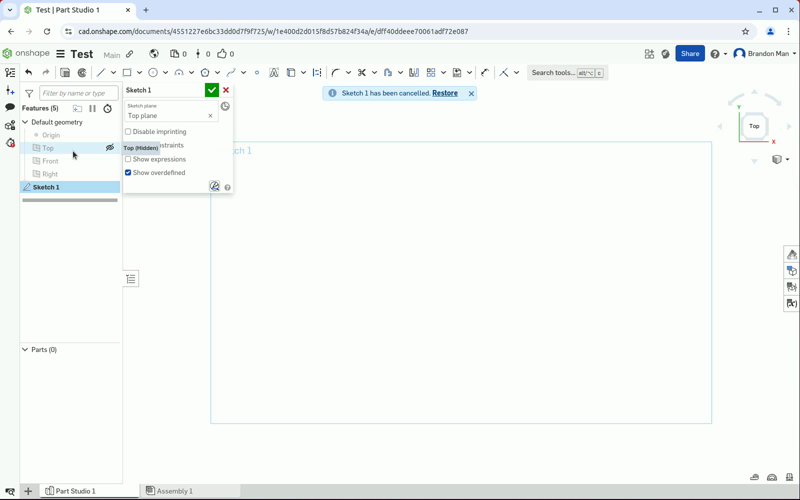
mouse_move(73, 352)
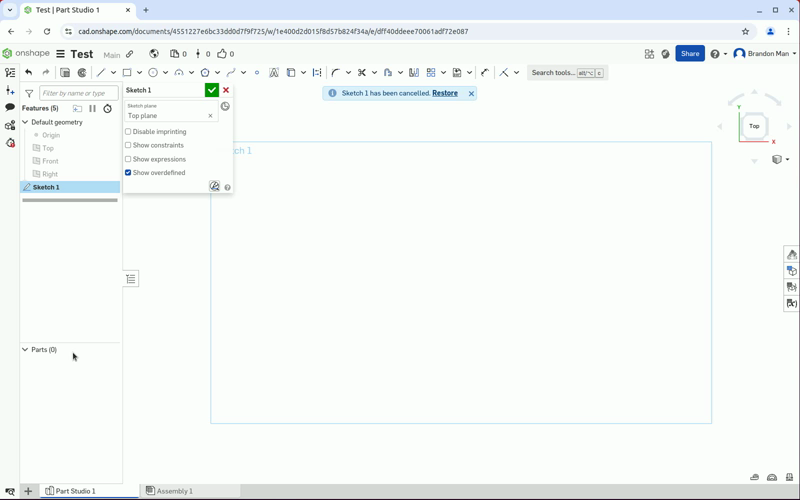
key(y)
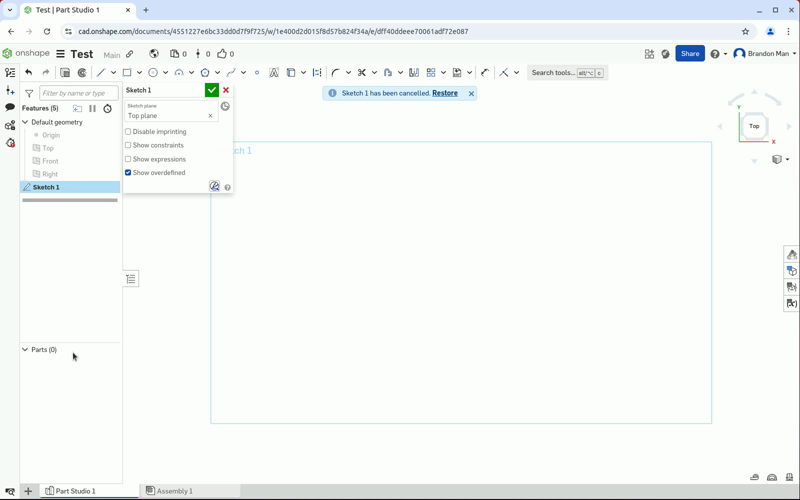
key(l)
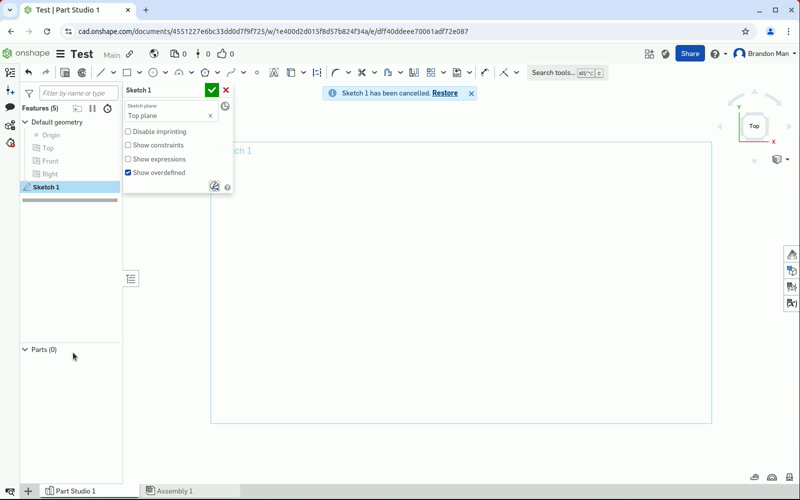
key_down(shift)
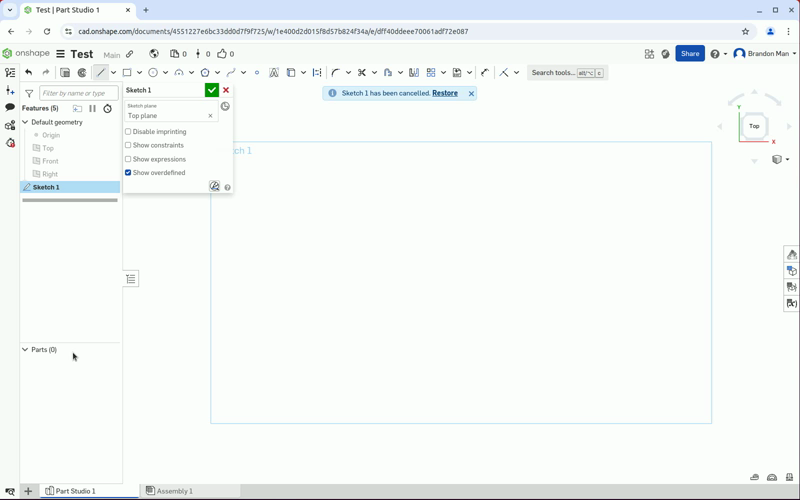
mouse_move(460, 282)
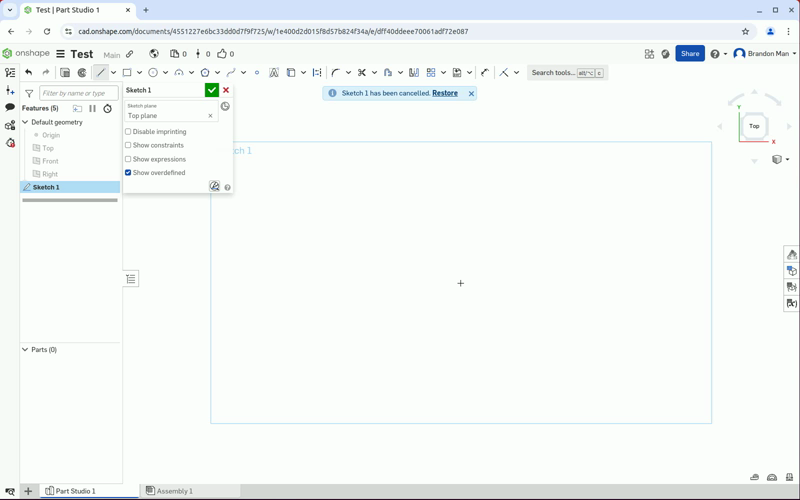
click(460, 282)
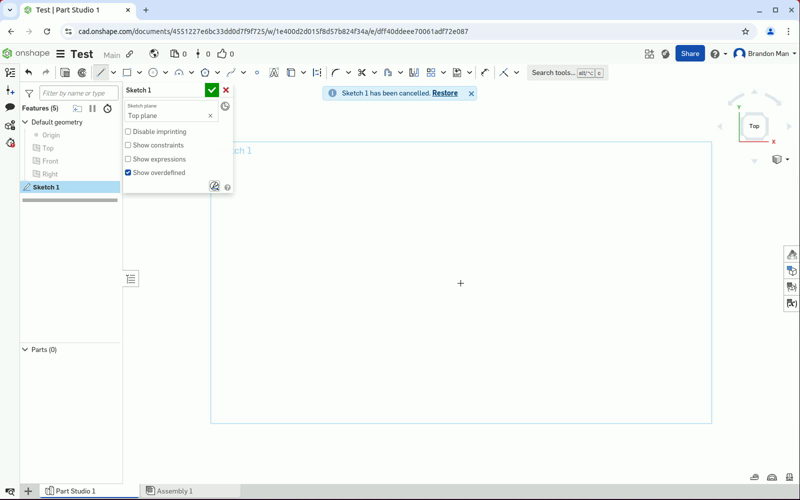
key_up(shift)
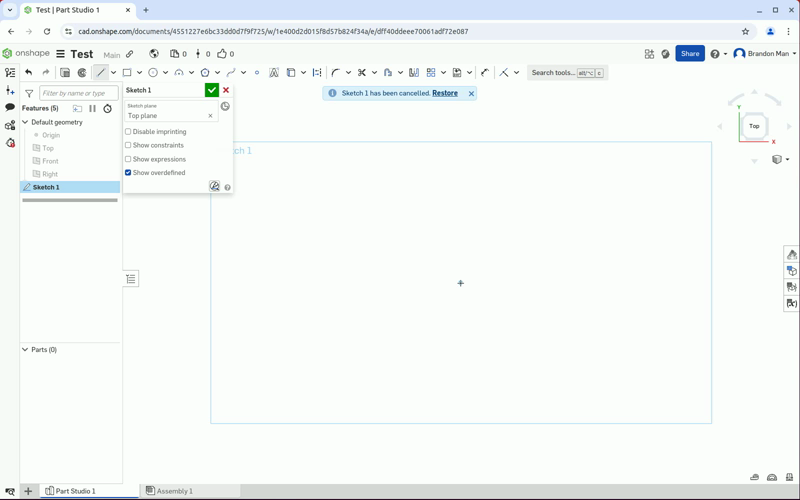
key_down(shift)
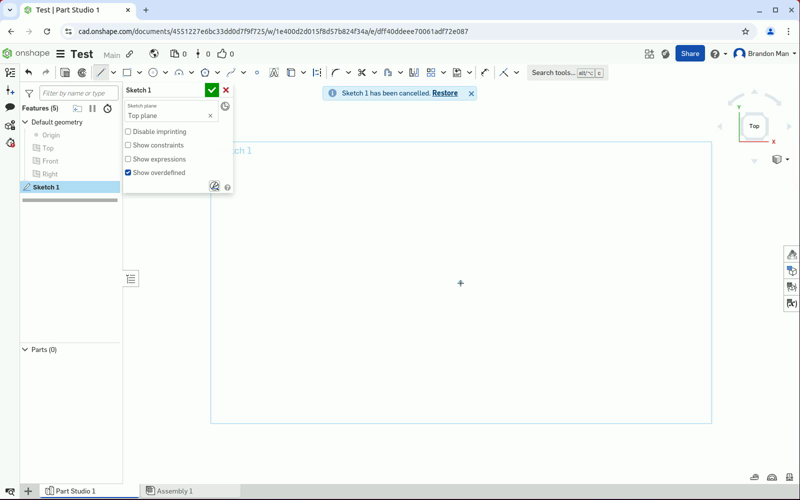
mouse_move(562, 282)
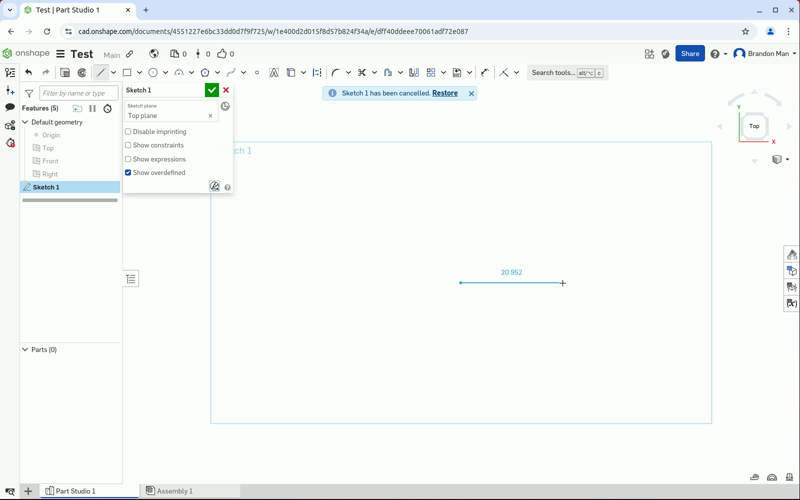
click(562, 282)
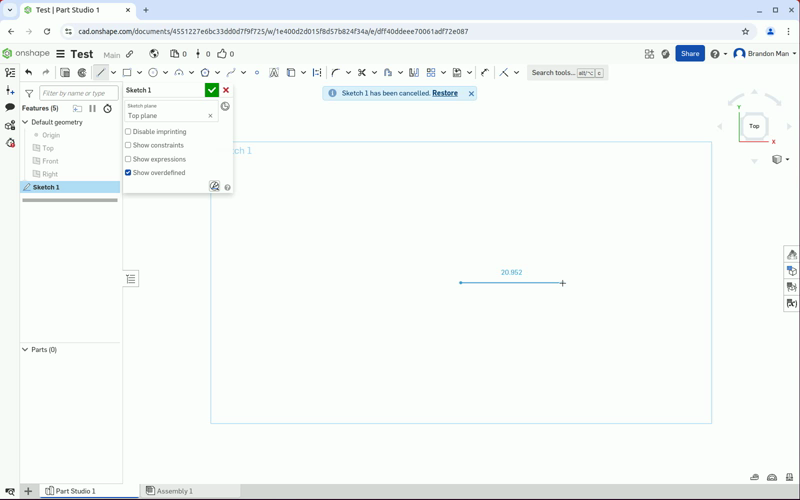
key_up(shift)
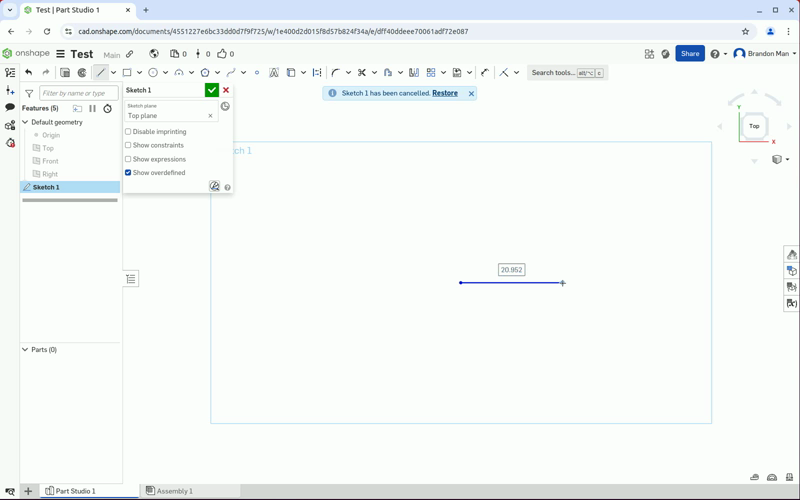
key_down(shift)
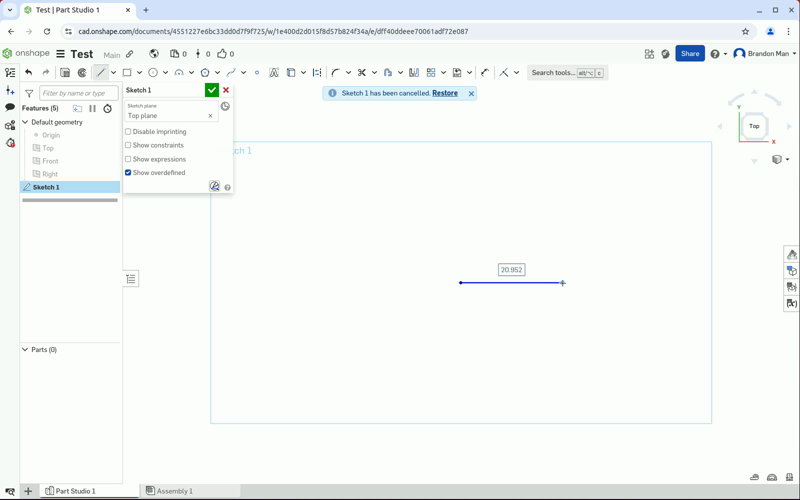
mouse_move(562, 170)
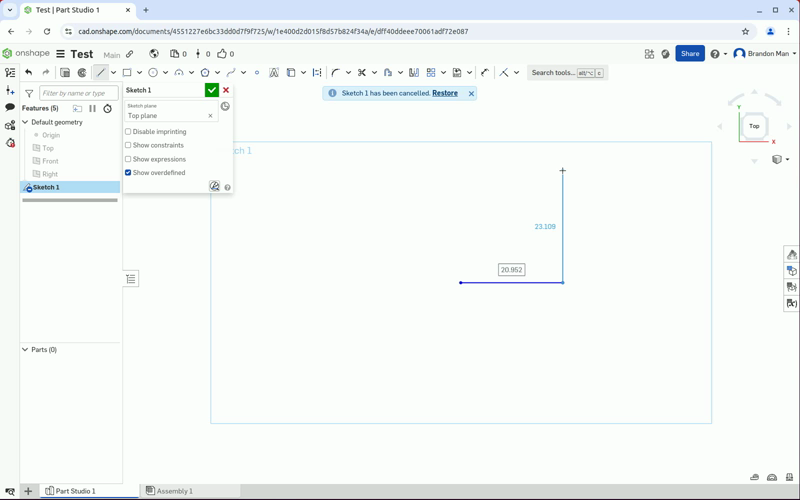
click(562, 170)
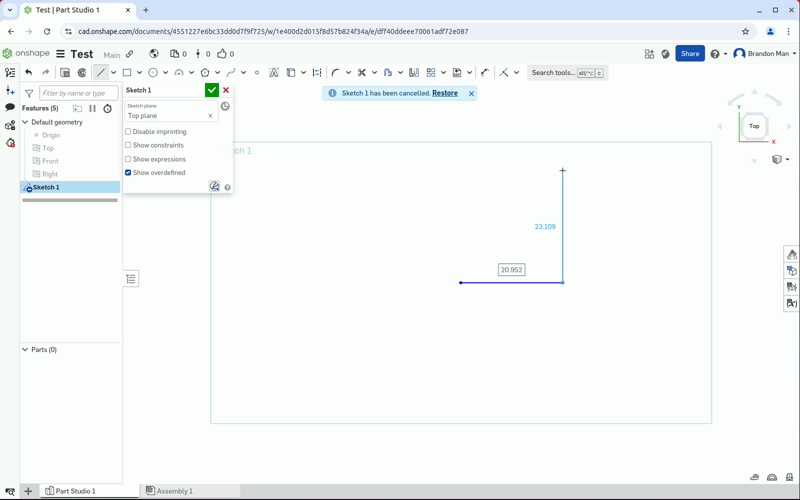
key_up(shift)
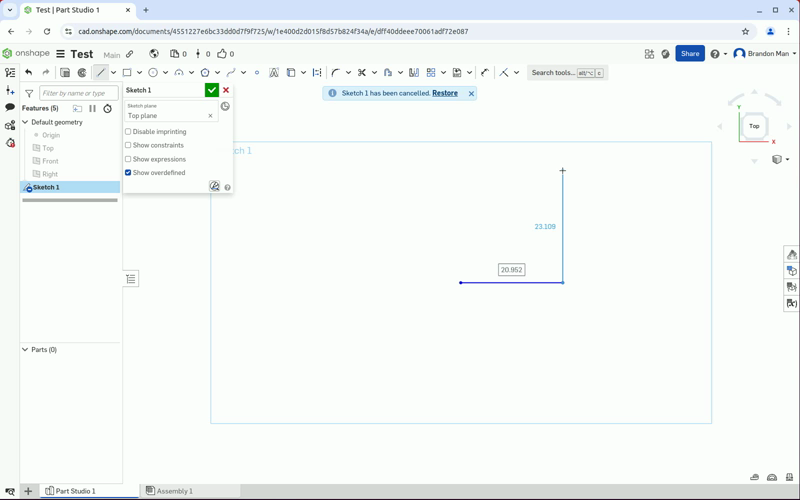
key_down(shift)
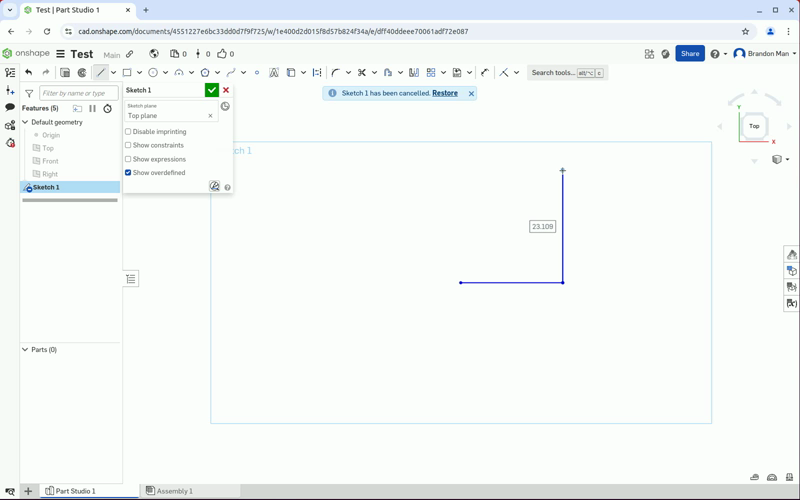
mouse_move(460, 170)
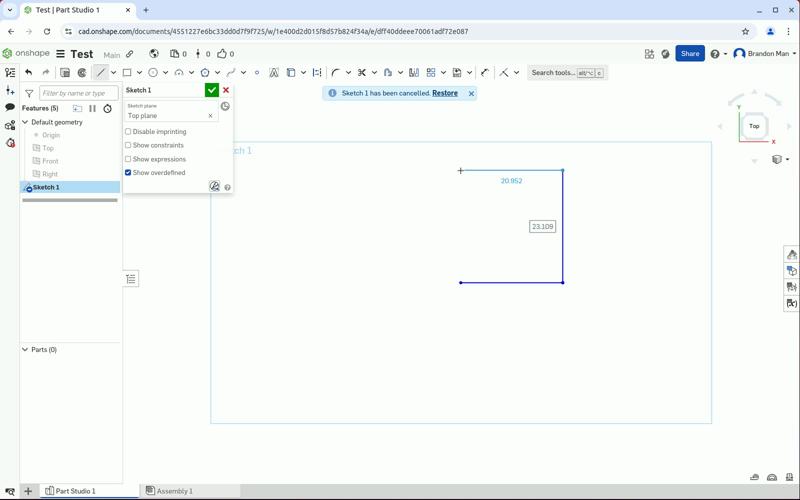
click(460, 170)
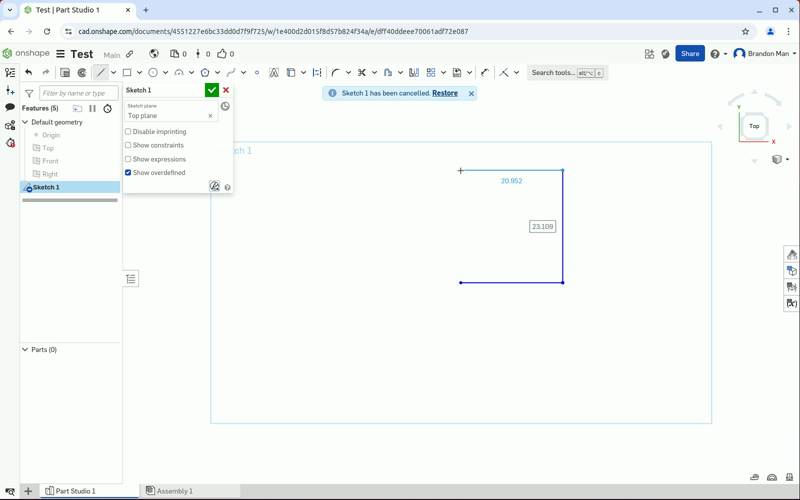
key_up(shift)
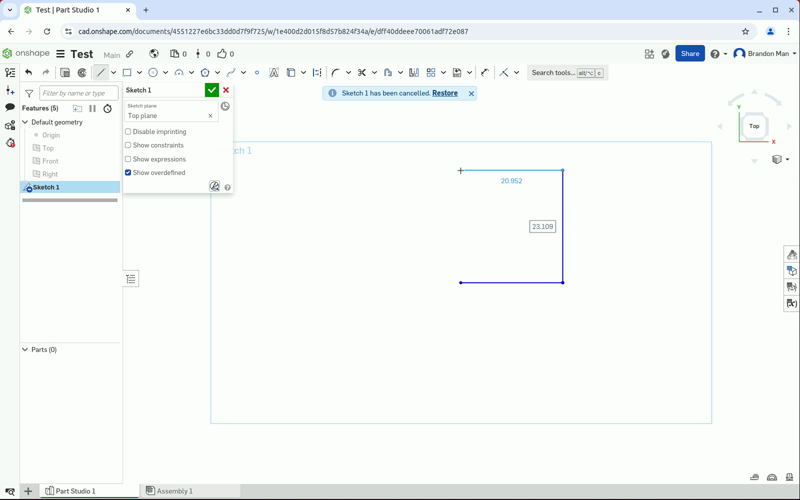
key_down(shift)
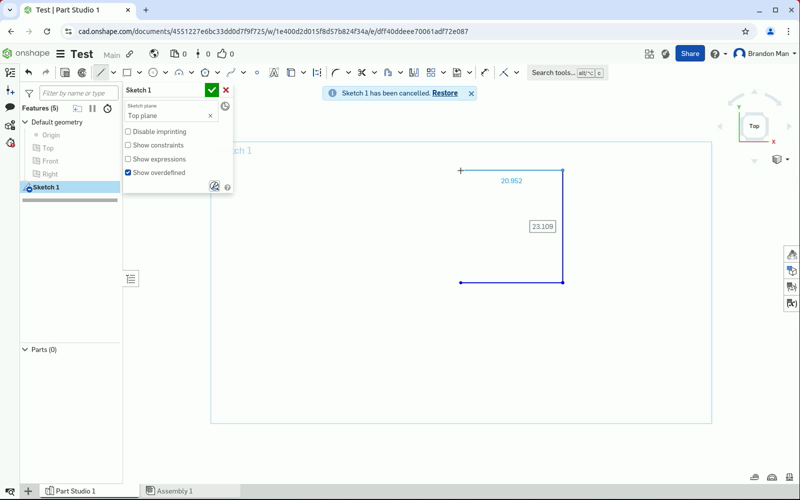
mouse_move(460, 282)
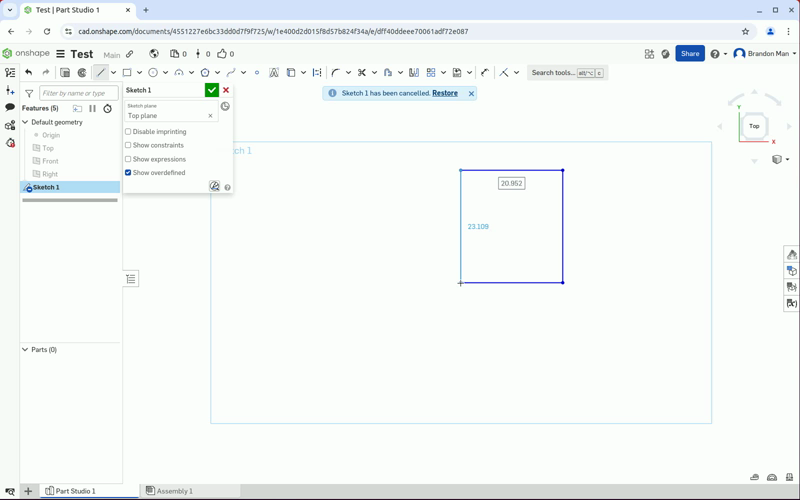
key_up(shift)
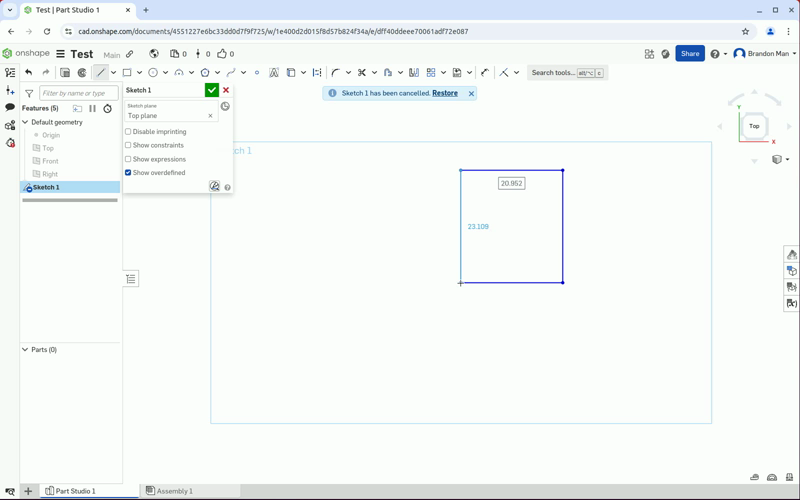
click(460, 282)
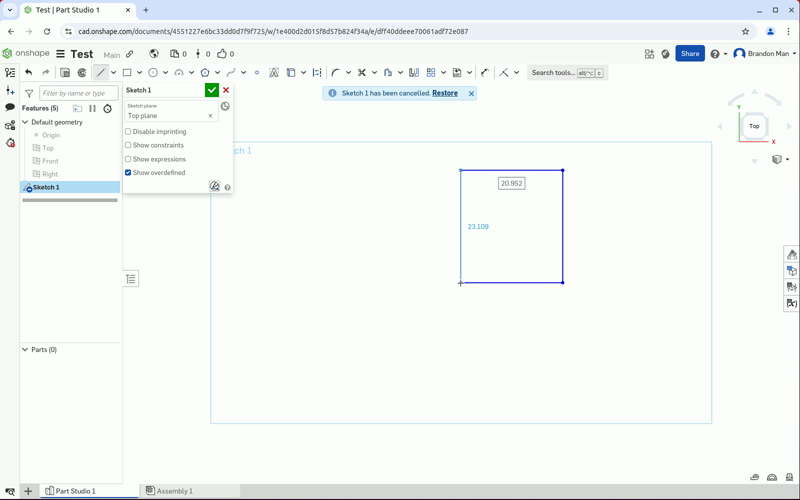
key(esc)
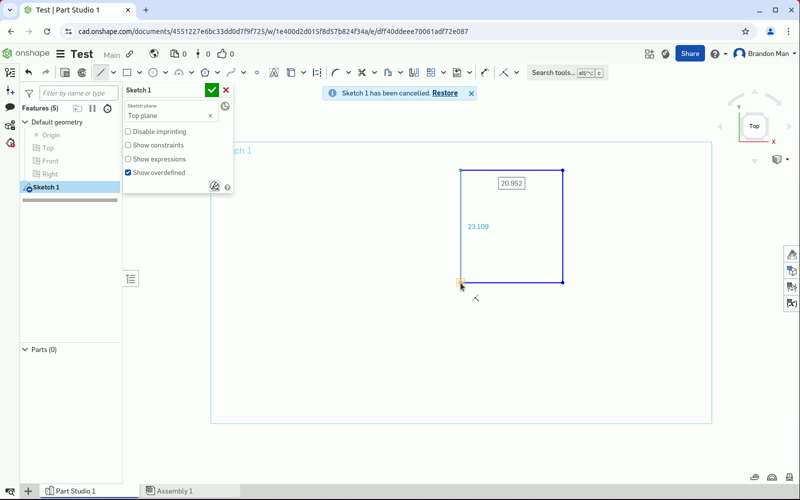
mouse_move(516, 223)
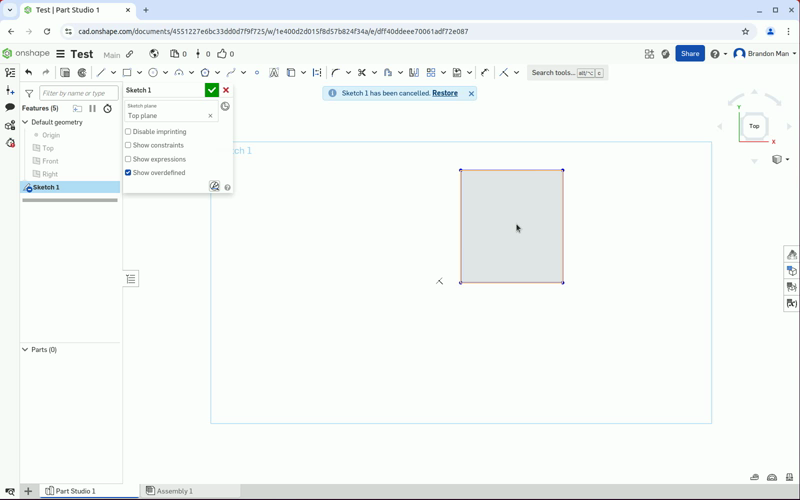
click(516, 223)
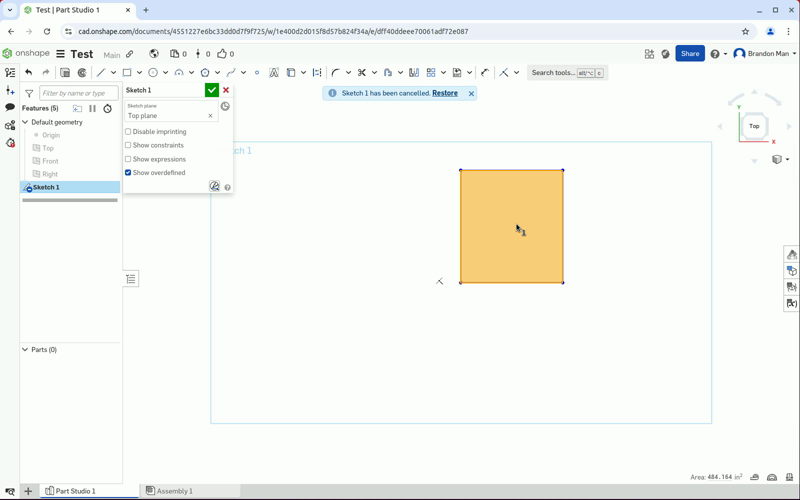
mouse_move(73, 352)
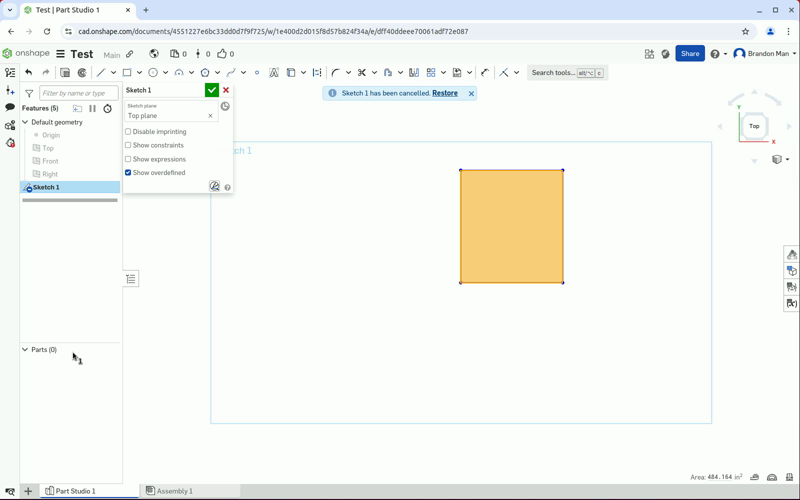
key(shift+y)
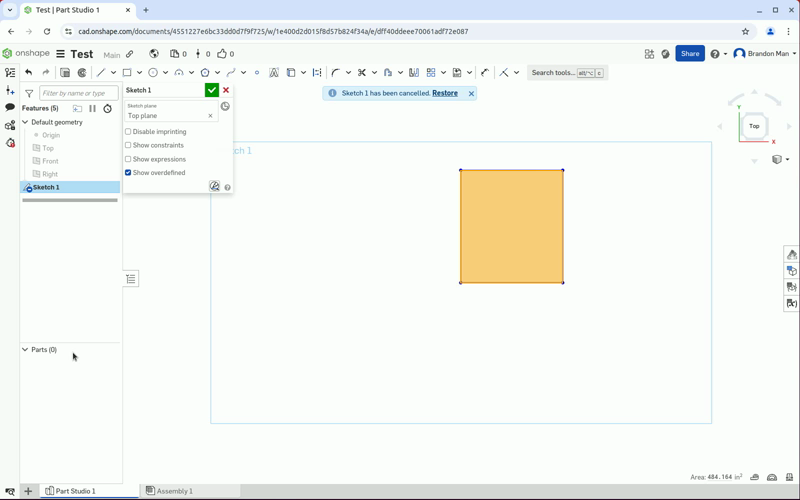
key(shift+e)
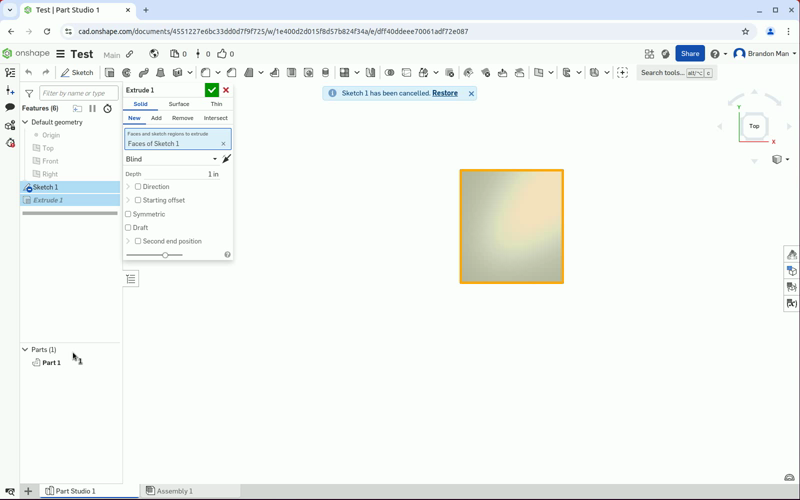
mouse_move(143, 106)
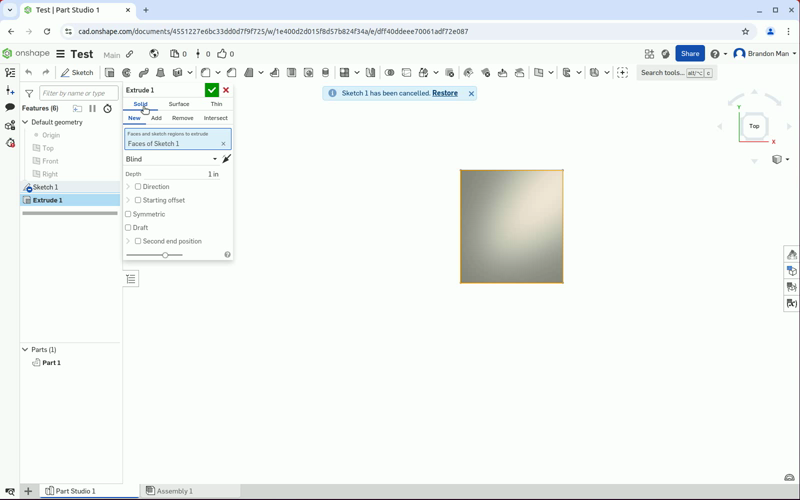
click(143, 106)
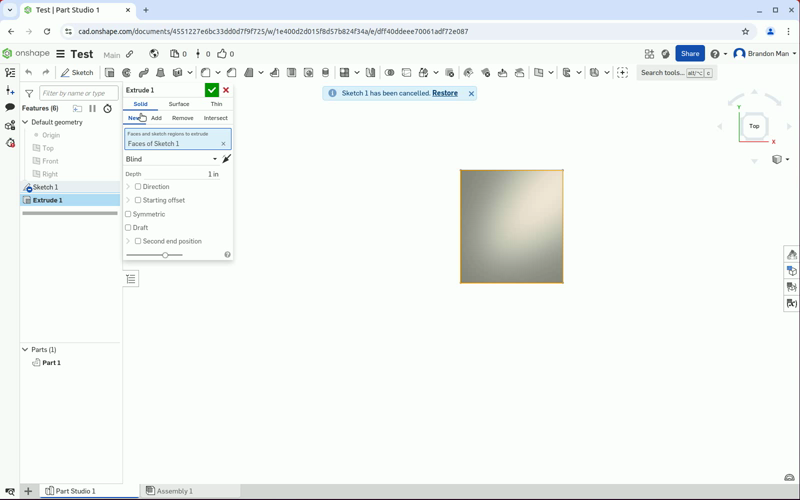
mouse_move(137, 120)
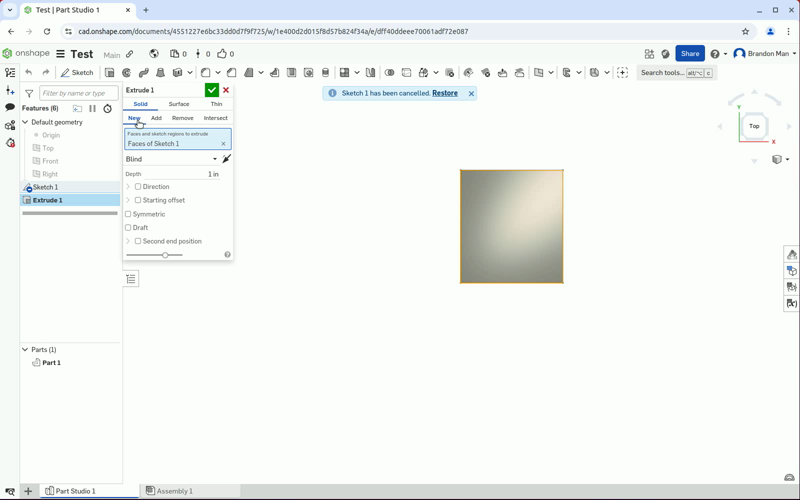
click(137, 120)
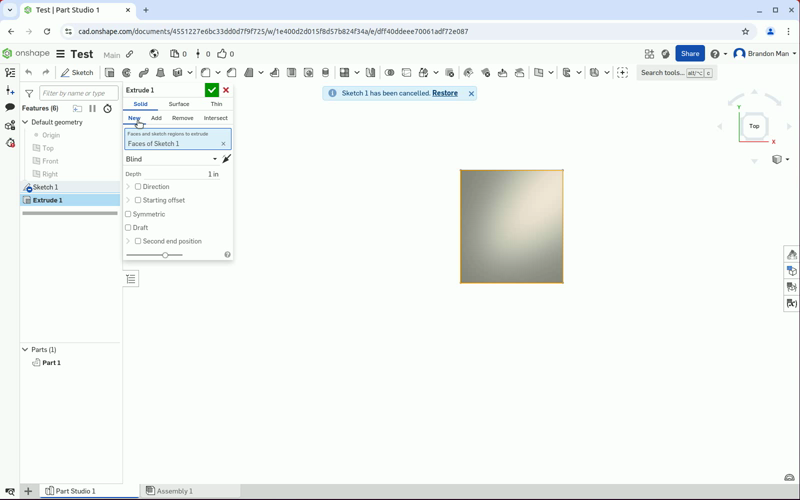
key(tab, 4)
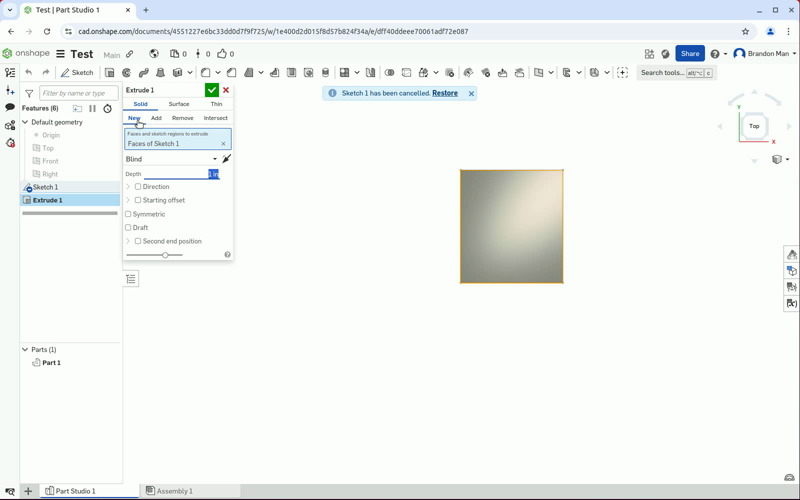
text(17.813)
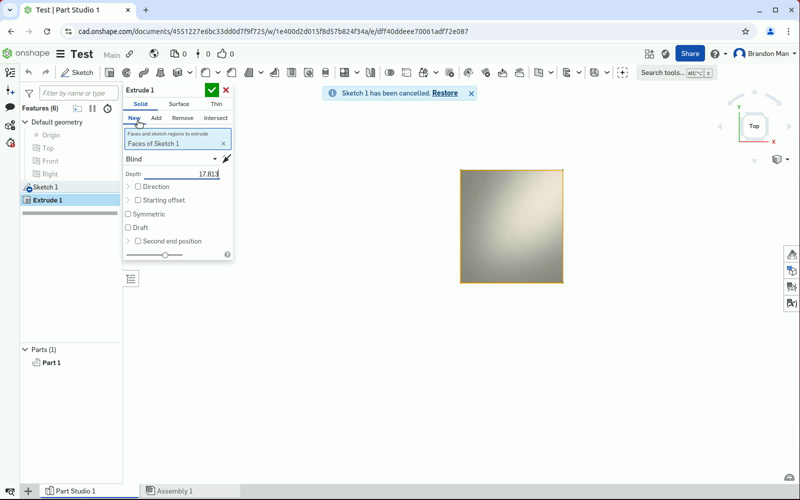
key(enter)
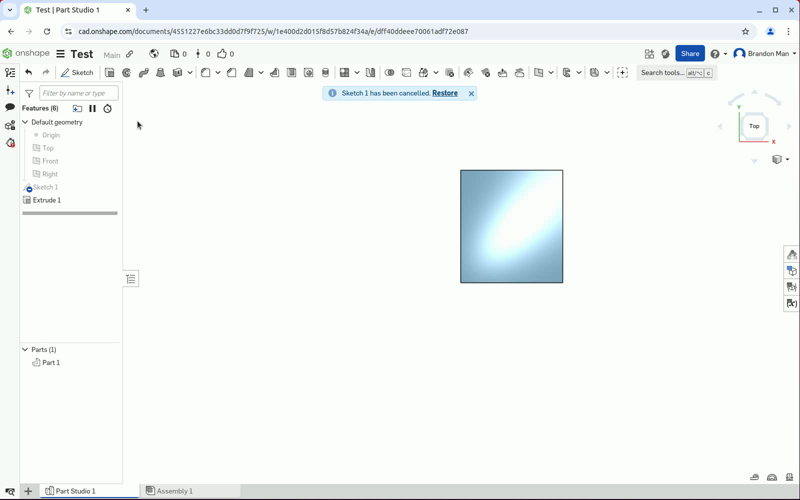
key(shift+h)
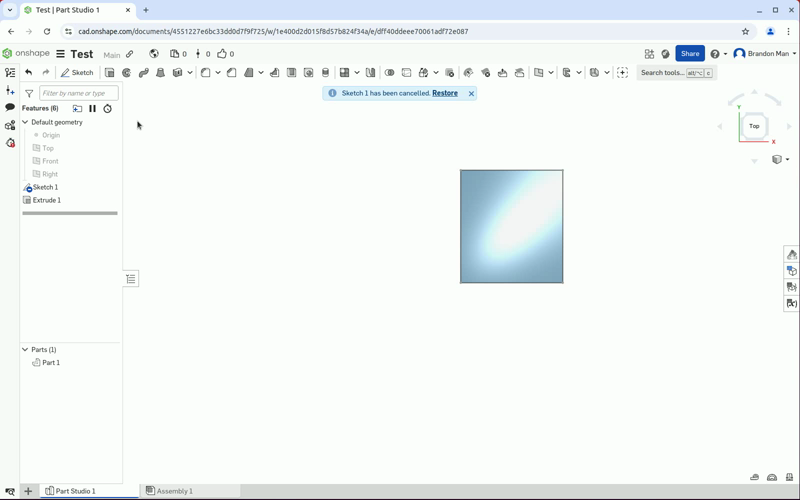
key(shift+h)
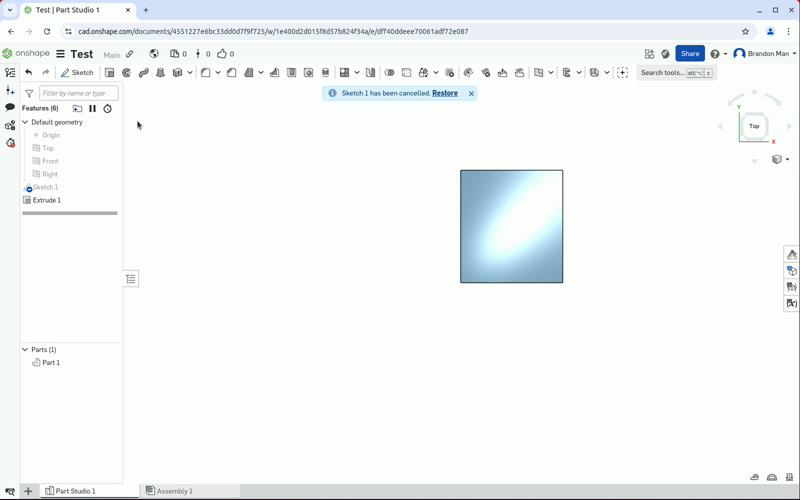
mouse_move(73, 189)
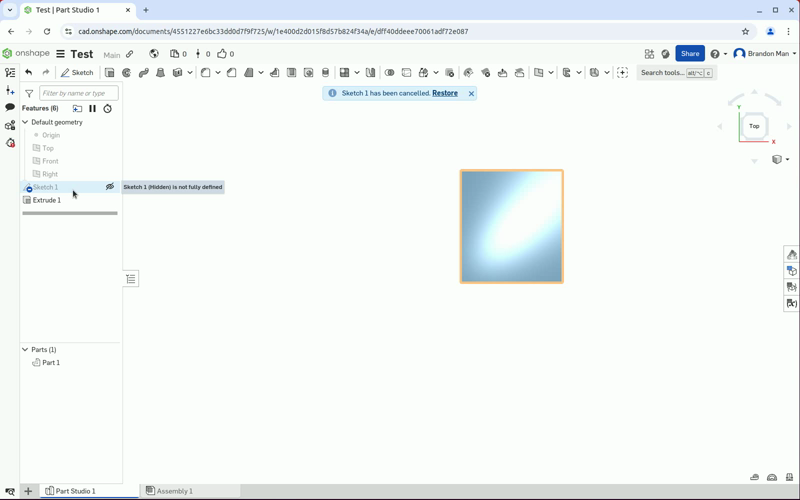
click(73, 189)
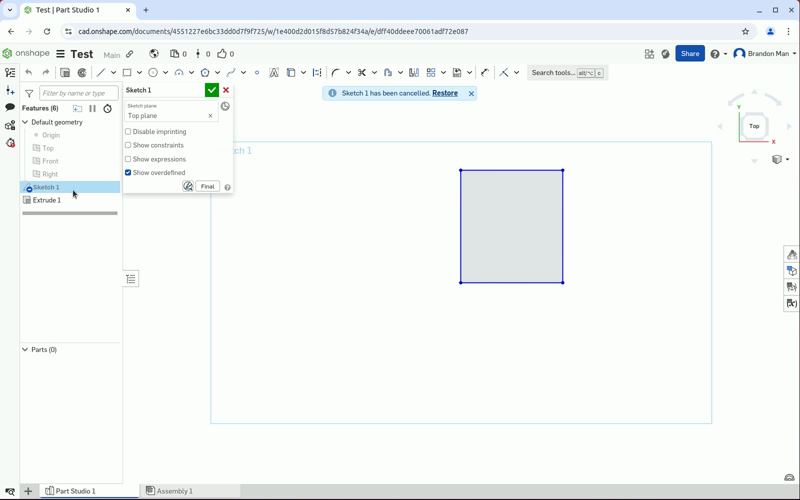
mouse_move(229, 92)
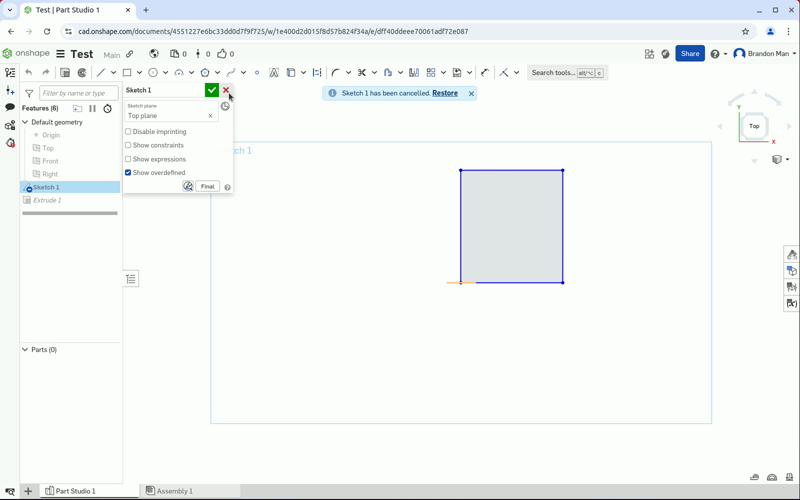
click(229, 92)
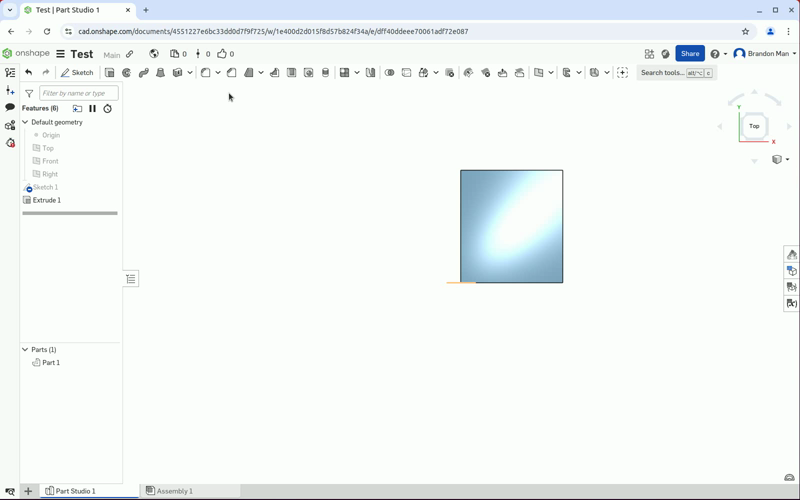
mouse_move(541, 75)
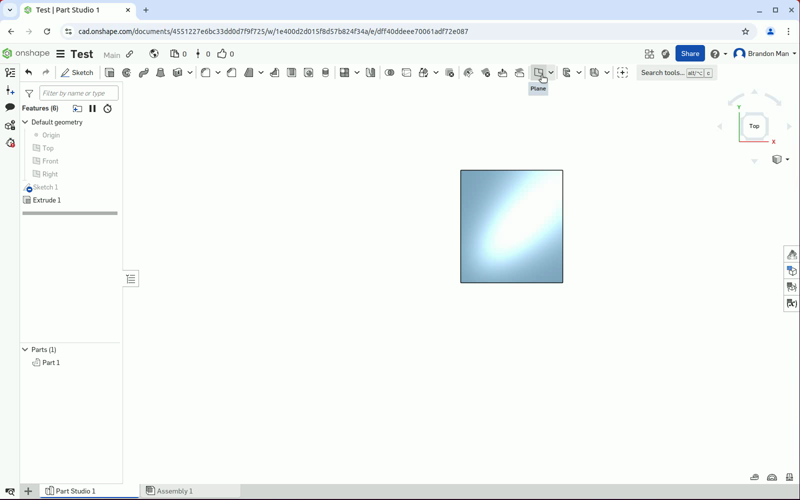
click(541, 75)
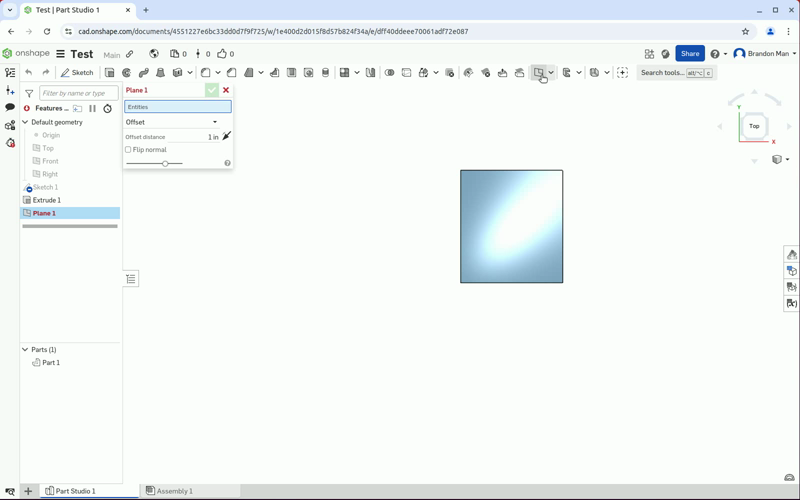
mouse_move(73, 150)
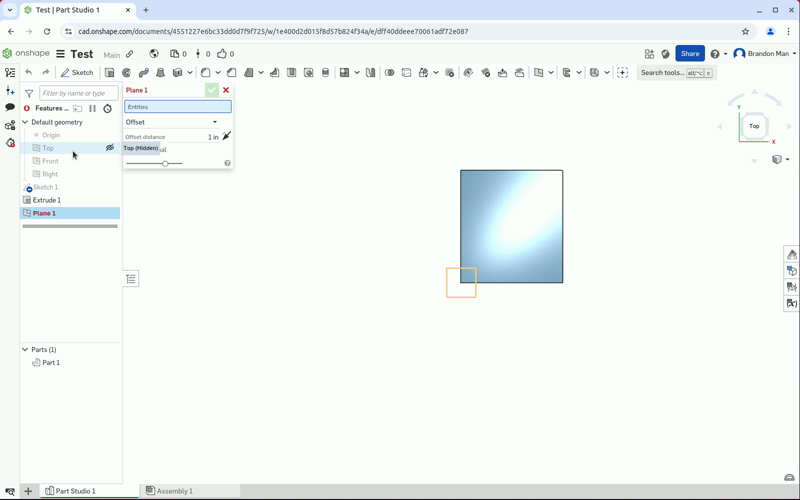
click(73, 150)
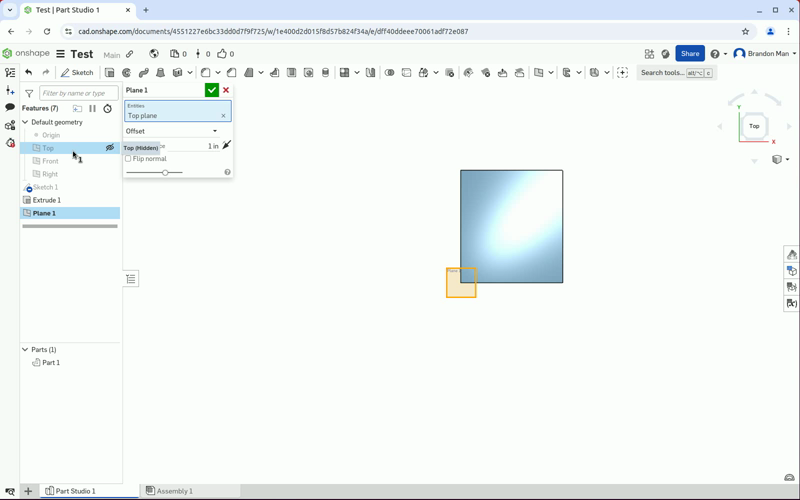
key(tab, 2)
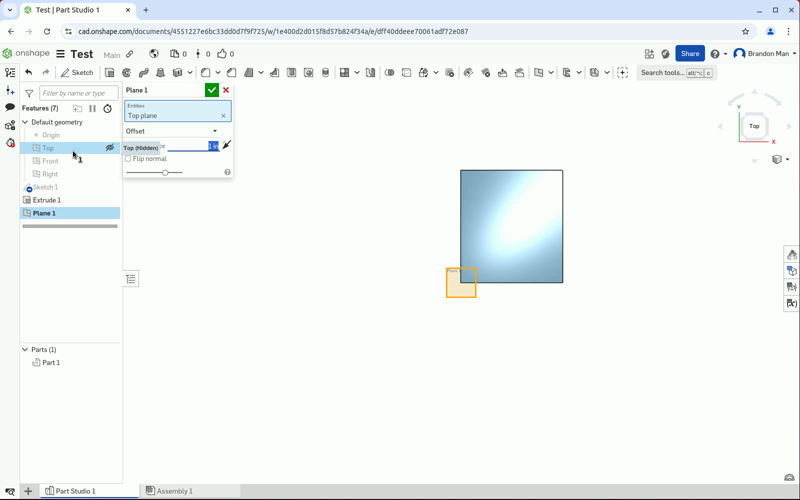
text(17.809)
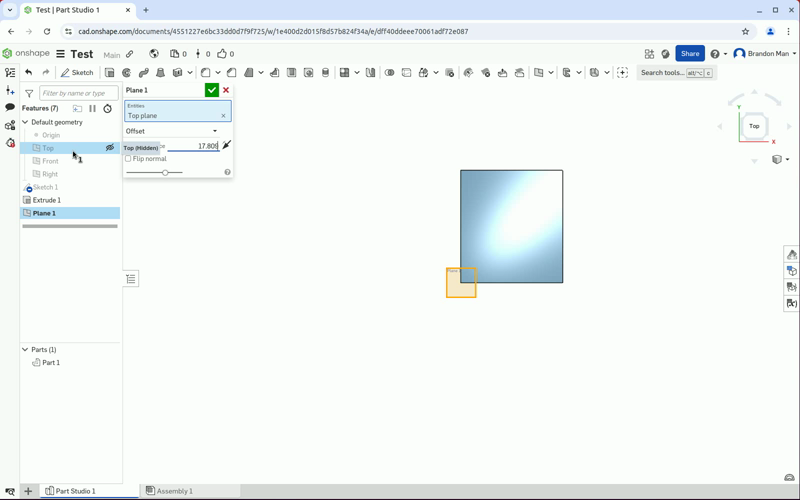
key(enter, 2)
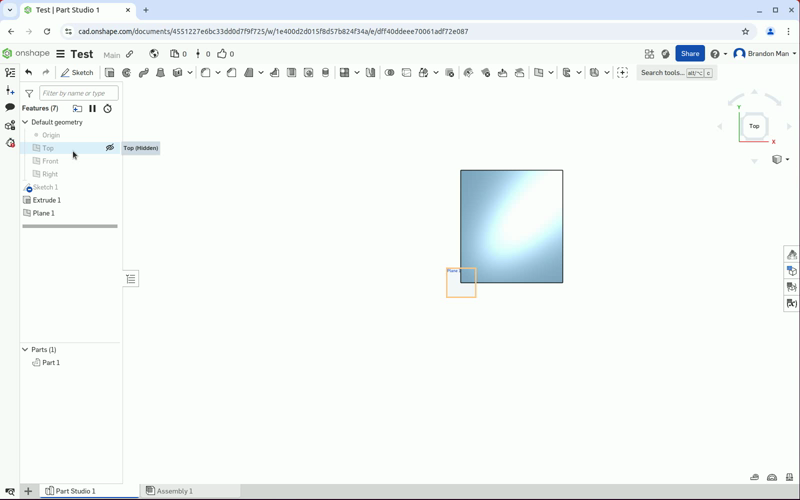
key(shift+s)
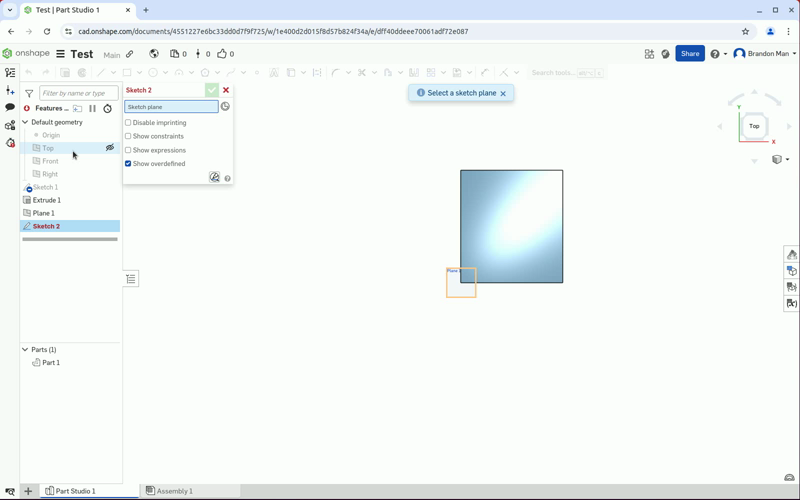
mouse_move(73, 215)
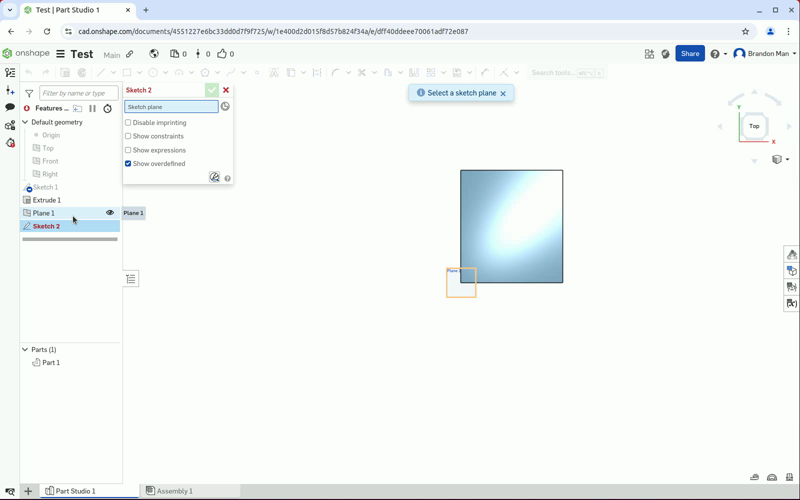
click(73, 215)
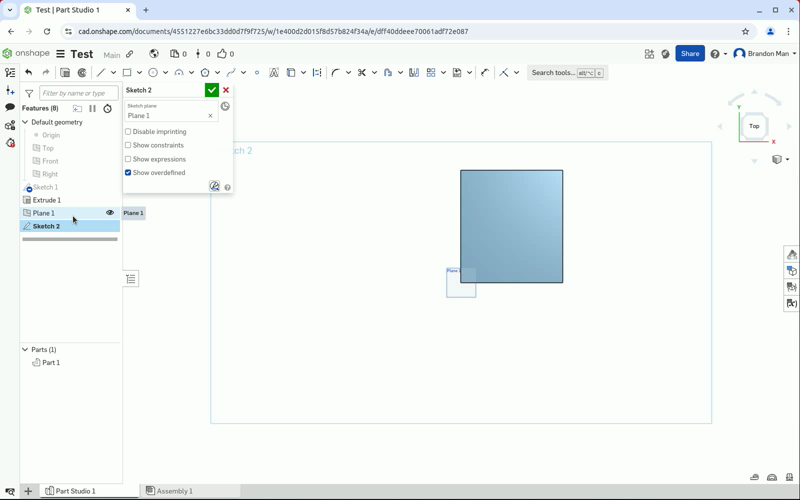
mouse_move(73, 352)
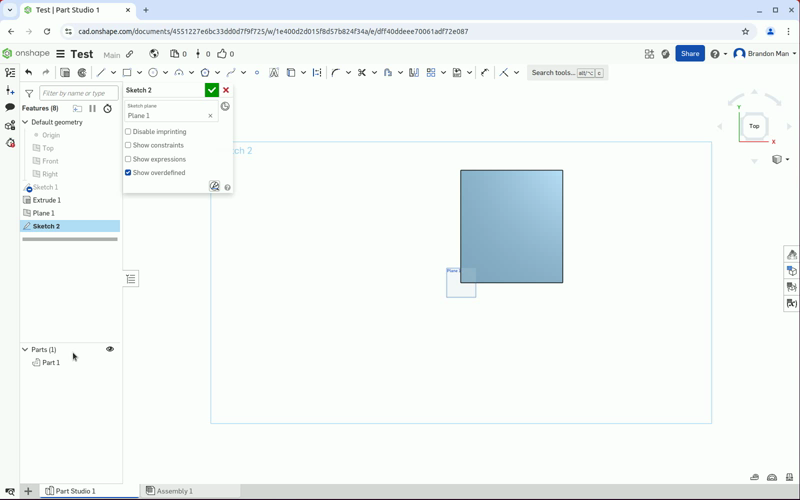
key(y)
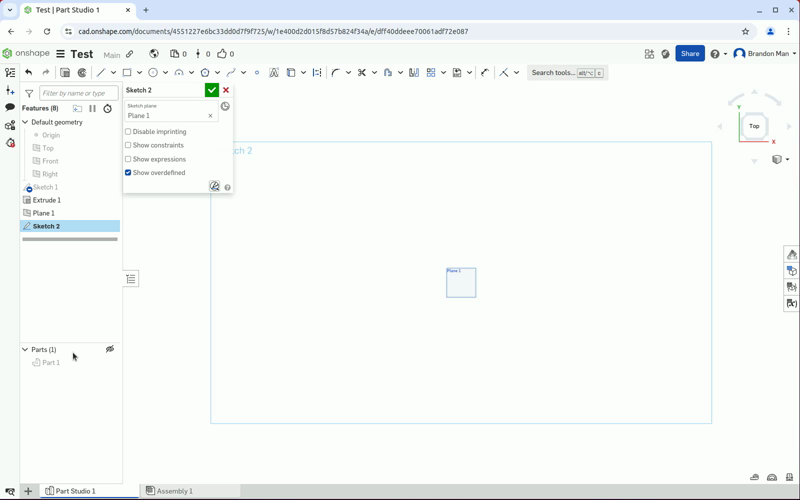
key(l)
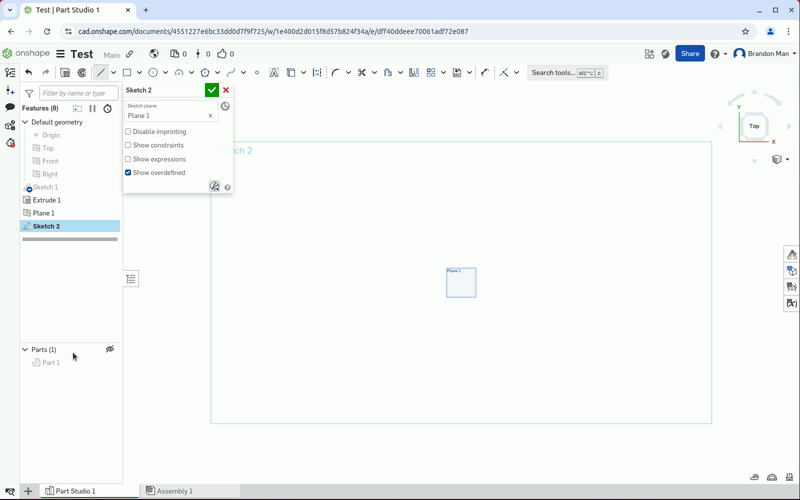
key_down(shift)
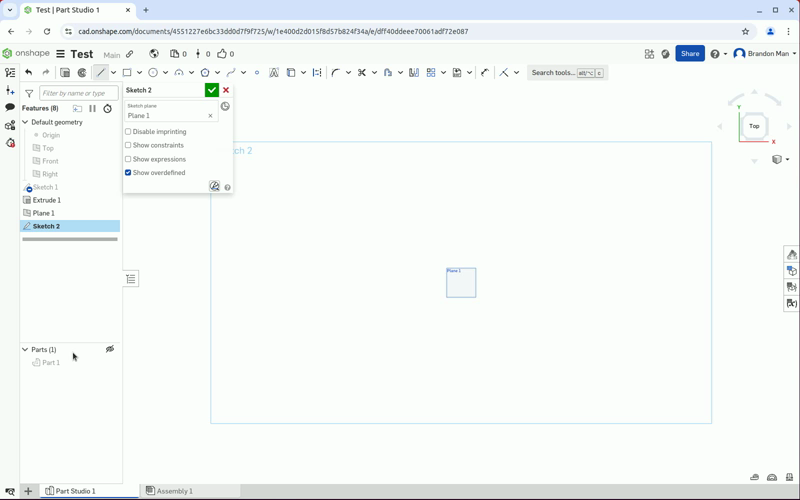
mouse_move(472, 261)
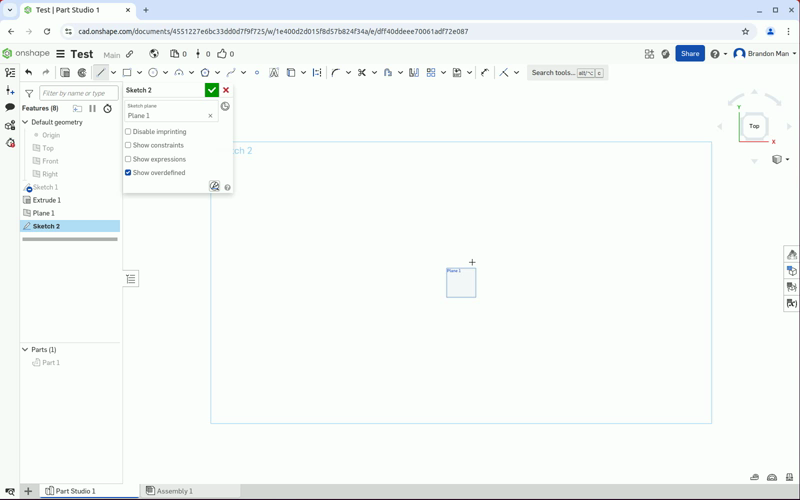
click(472, 261)
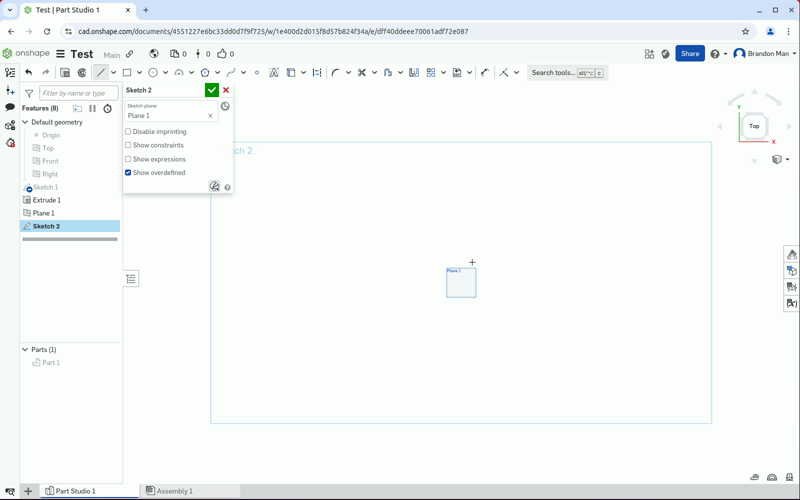
key_up(shift)
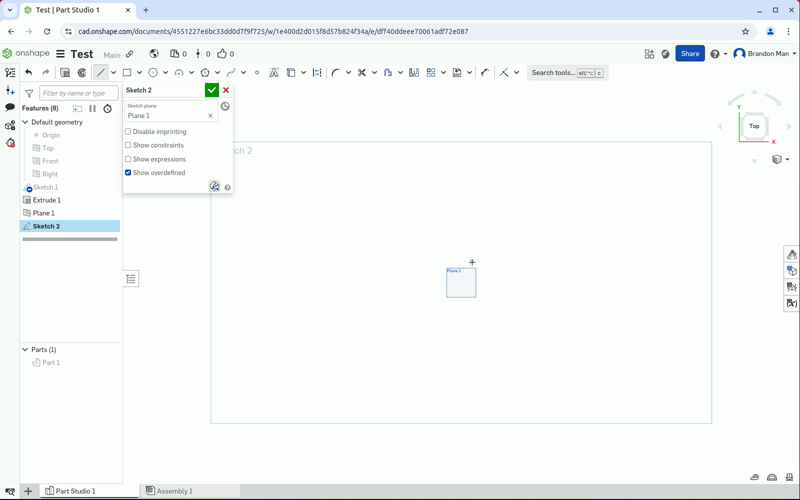
key_down(shift)
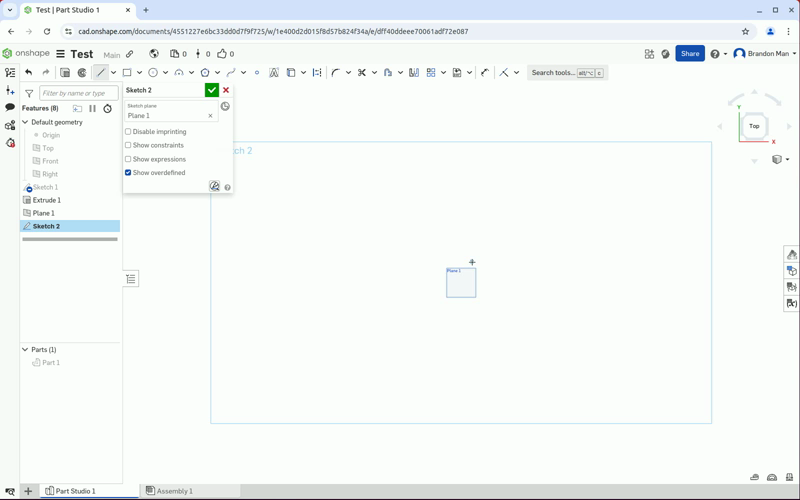
mouse_move(552, 261)
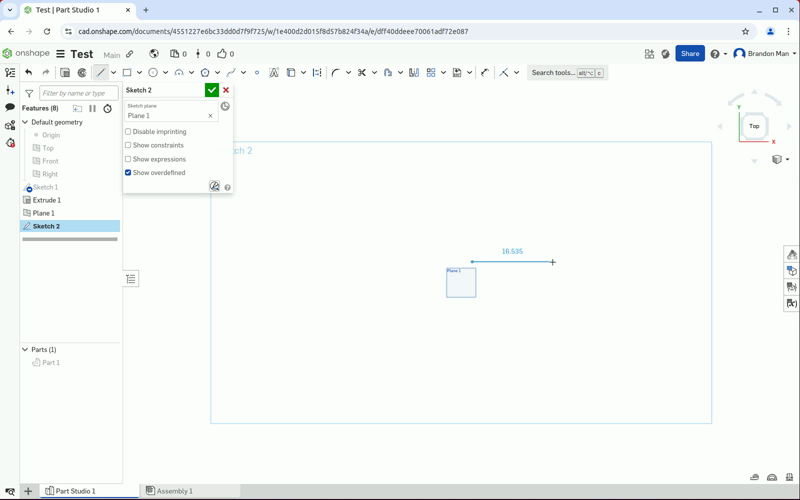
click(552, 261)
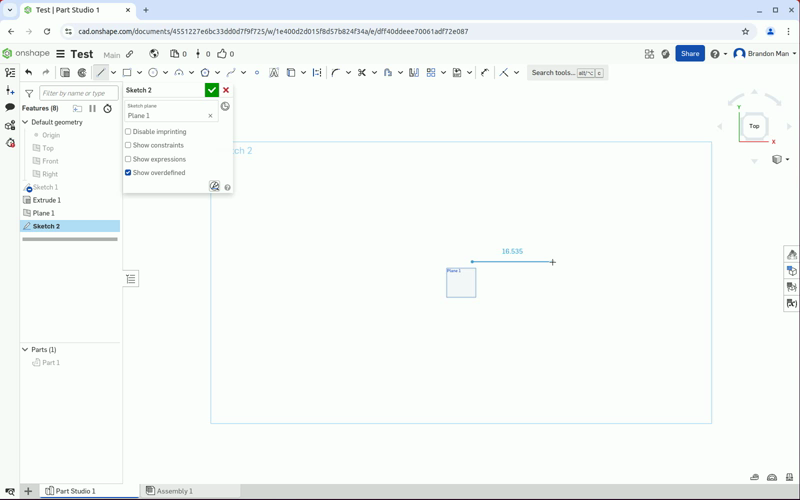
key_up(shift)
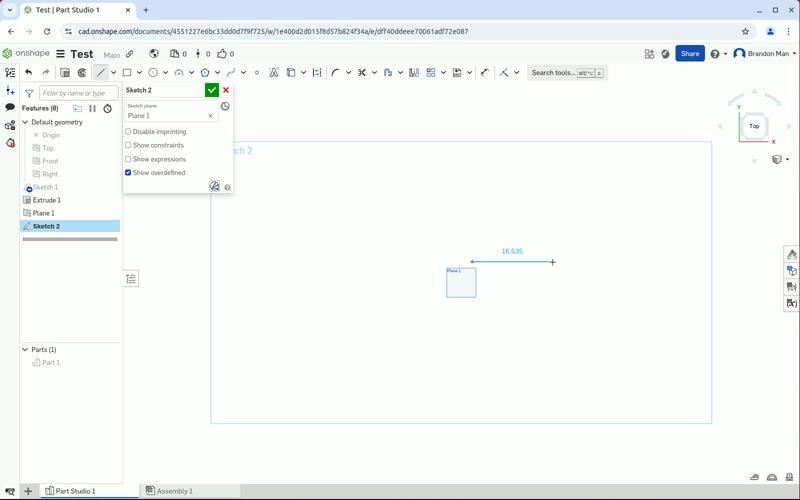
key_down(shift)
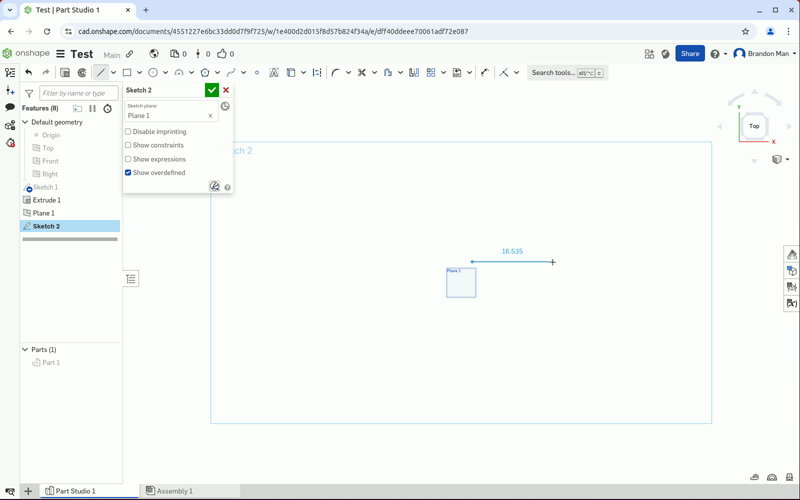
mouse_move(552, 181)
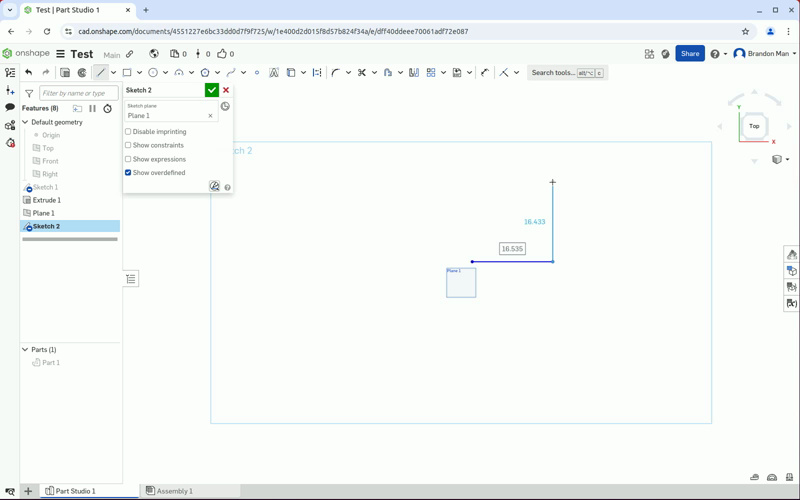
click(552, 181)
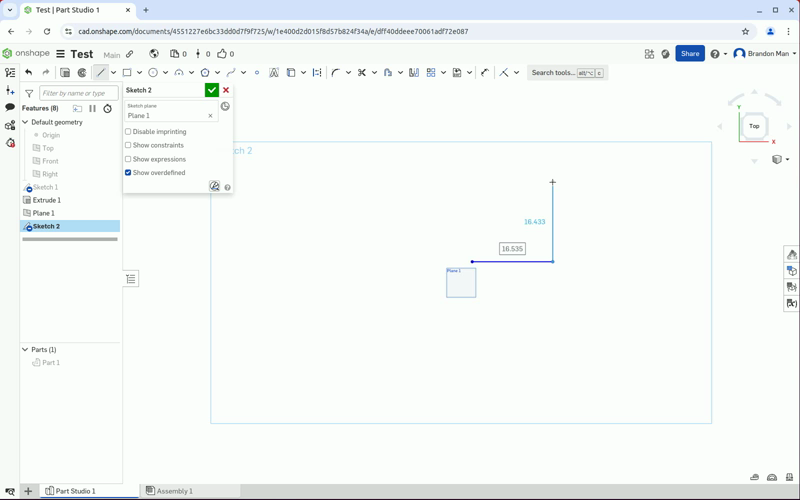
key_up(shift)
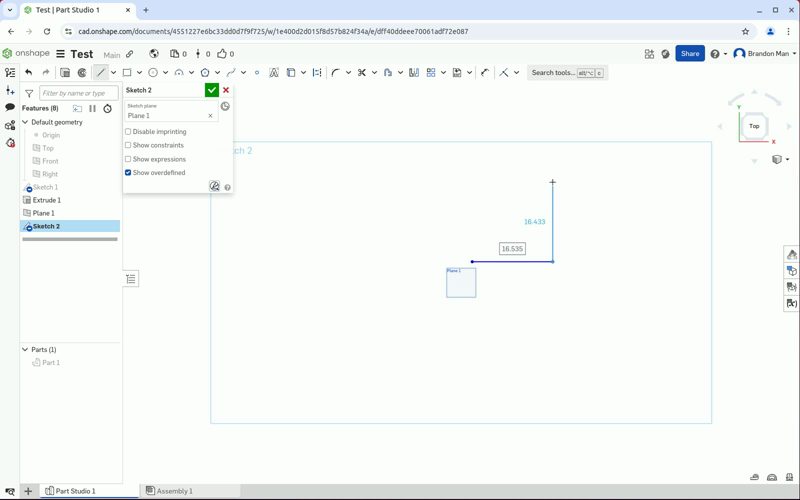
key_down(shift)
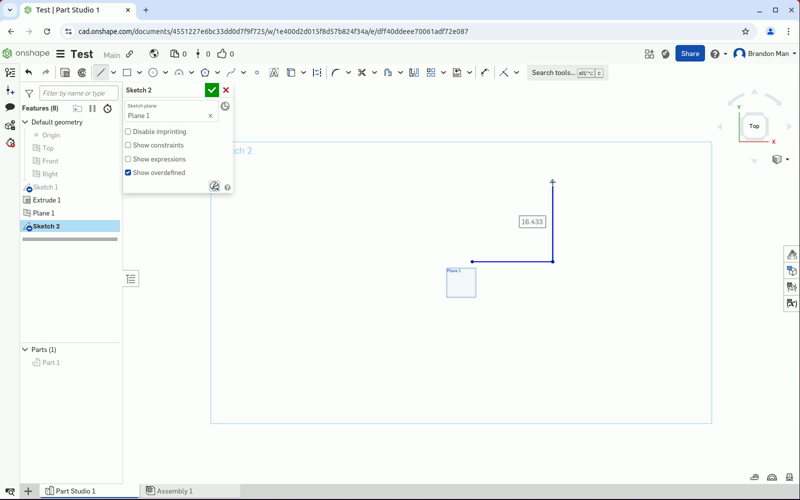
mouse_move(472, 181)
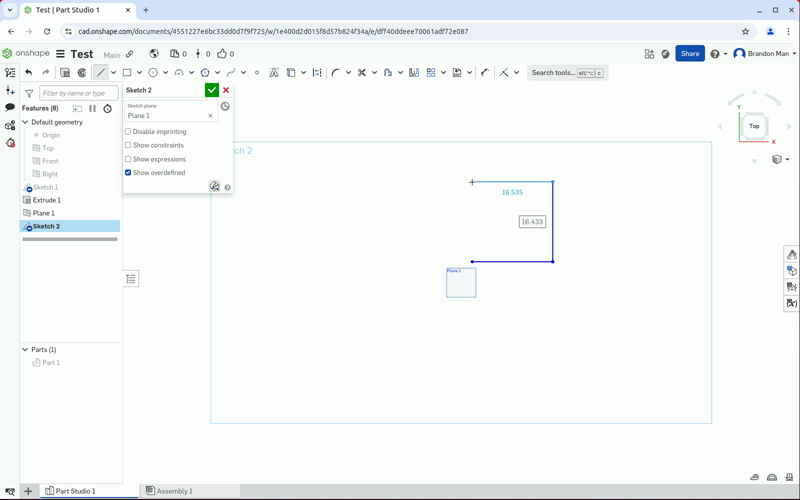
click(472, 181)
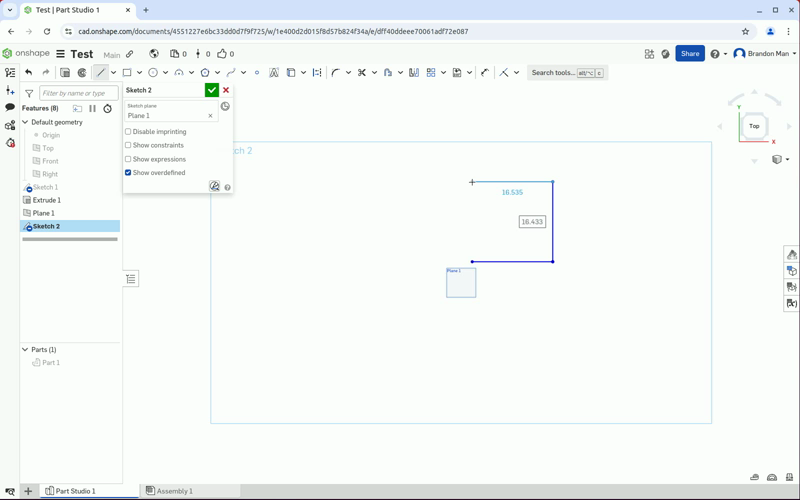
key_up(shift)
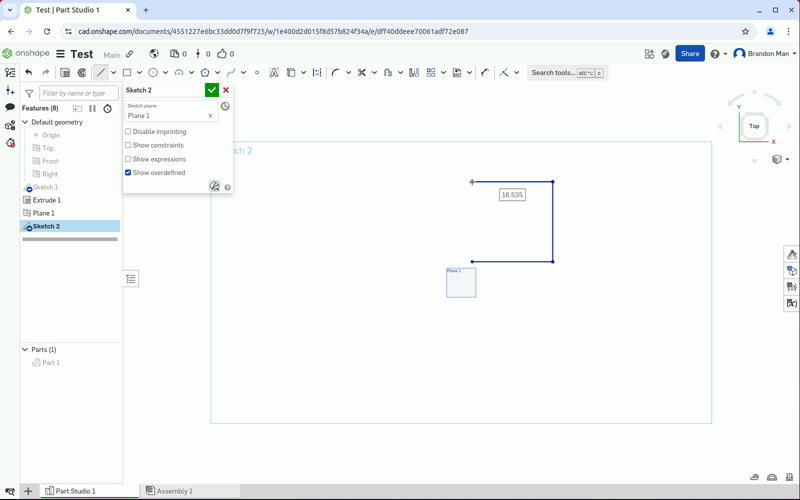
key_down(shift)
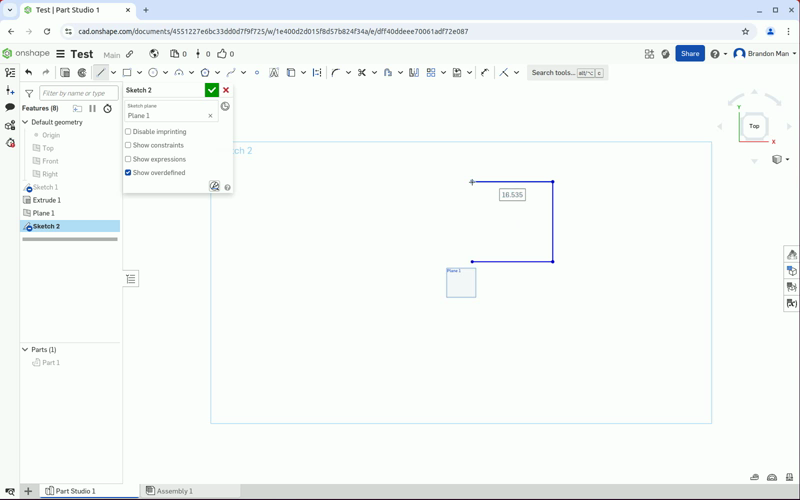
mouse_move(472, 261)
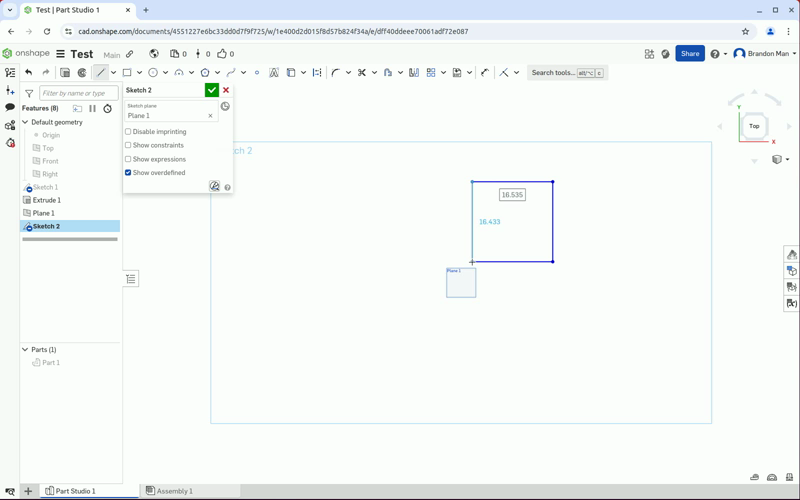
key_up(shift)
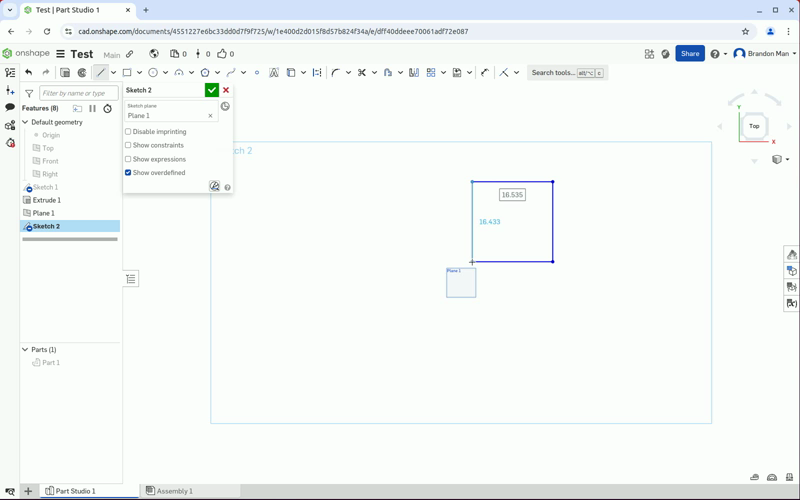
click(472, 261)
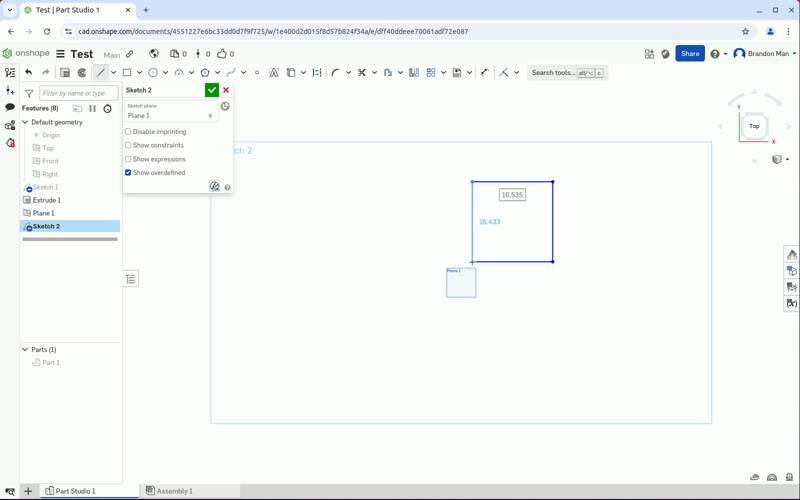
key(esc)
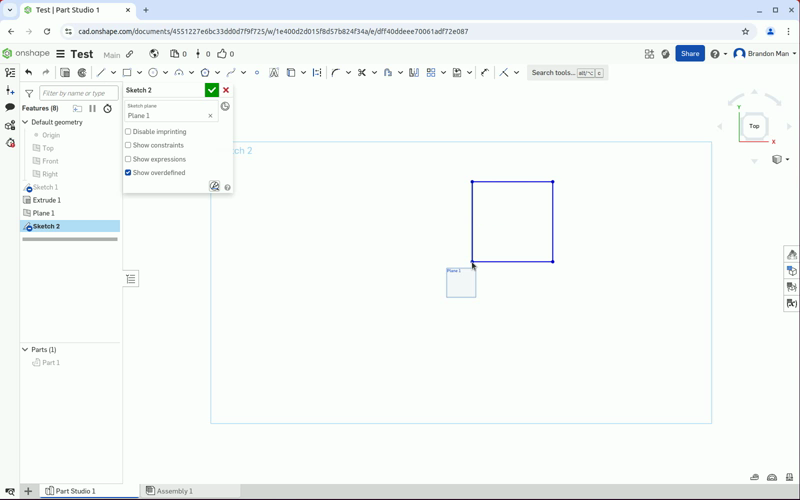
mouse_move(501, 201)
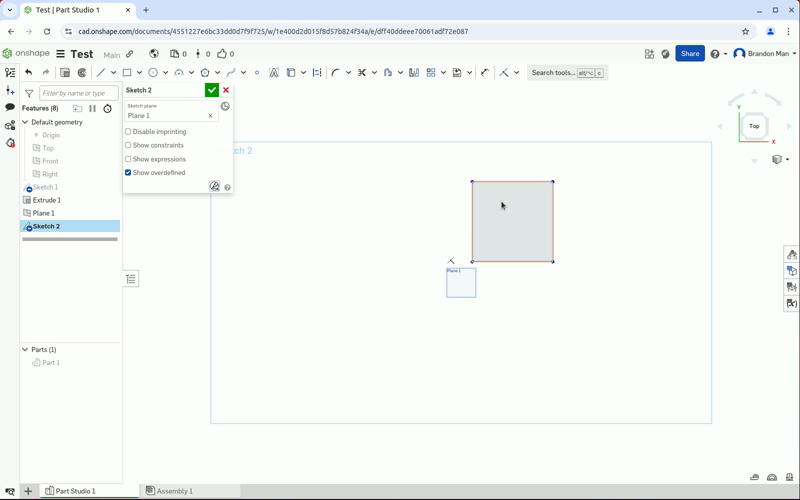
click(501, 201)
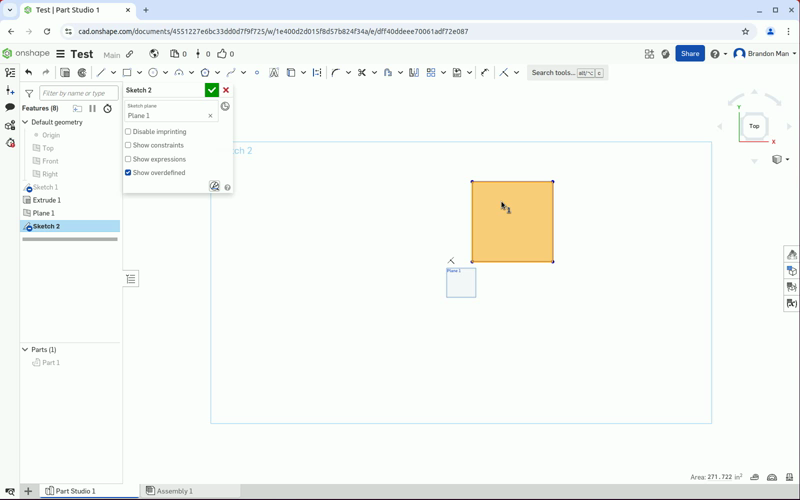
mouse_move(73, 352)
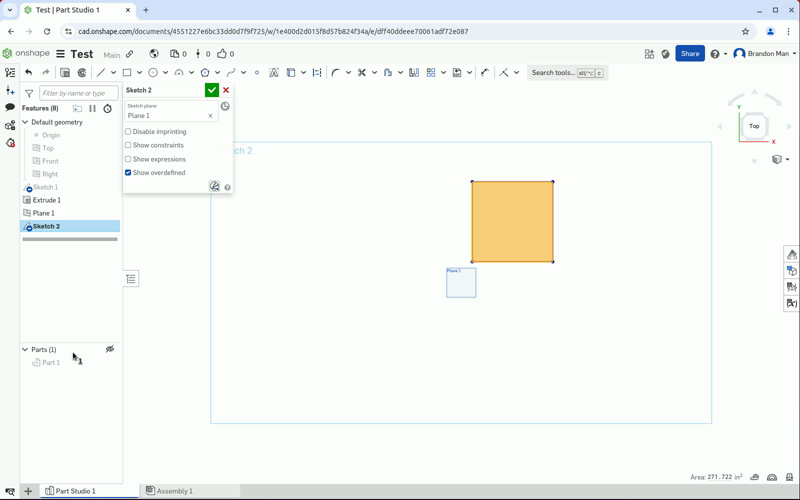
key(shift+y)
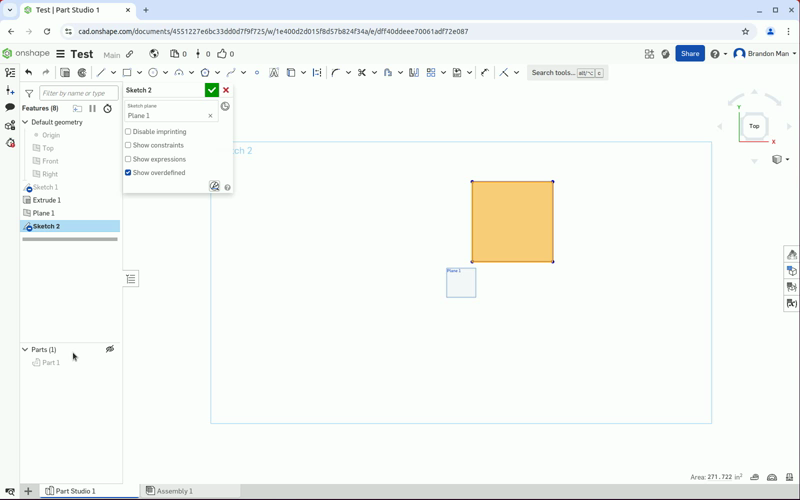
key(shift+e)
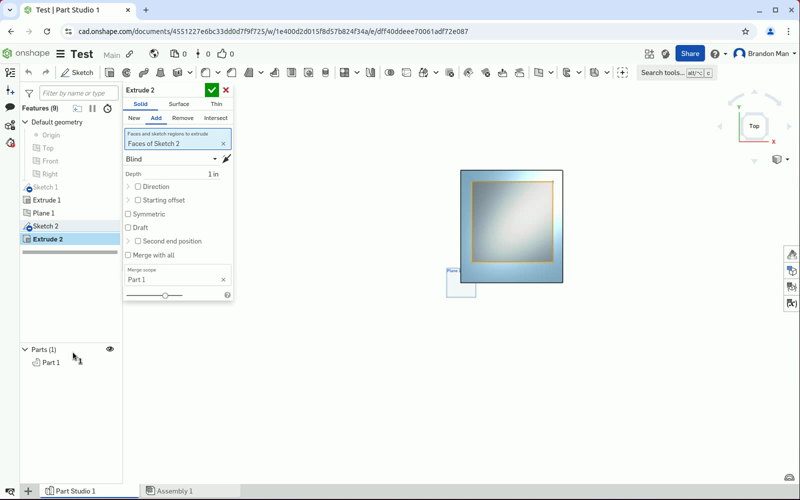
mouse_move(143, 106)
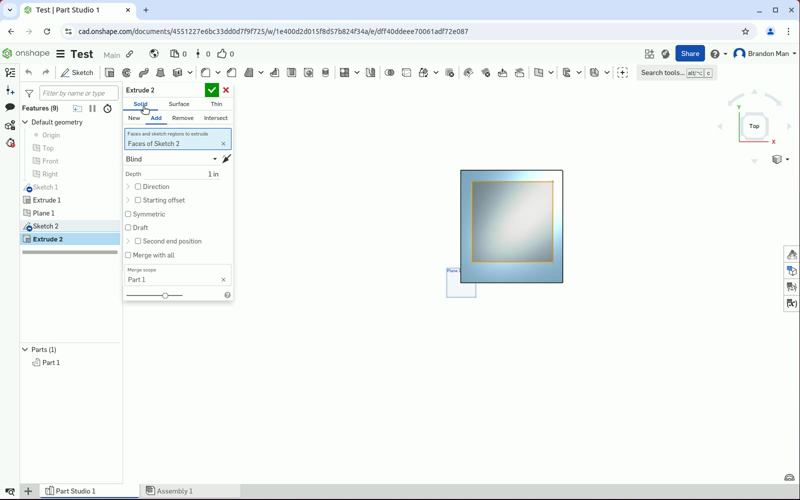
click(143, 106)
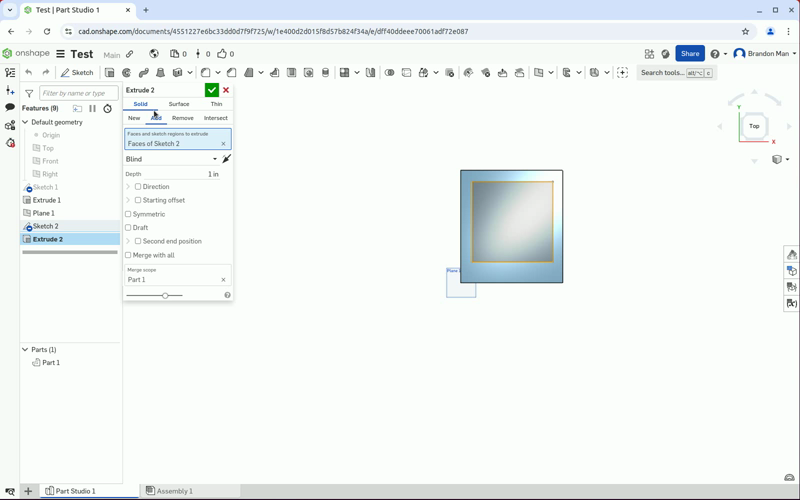
mouse_move(186, 120)
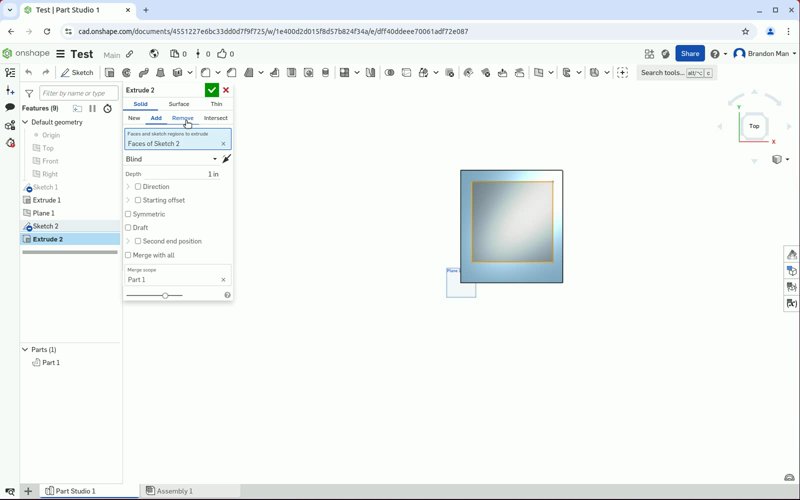
click(186, 120)
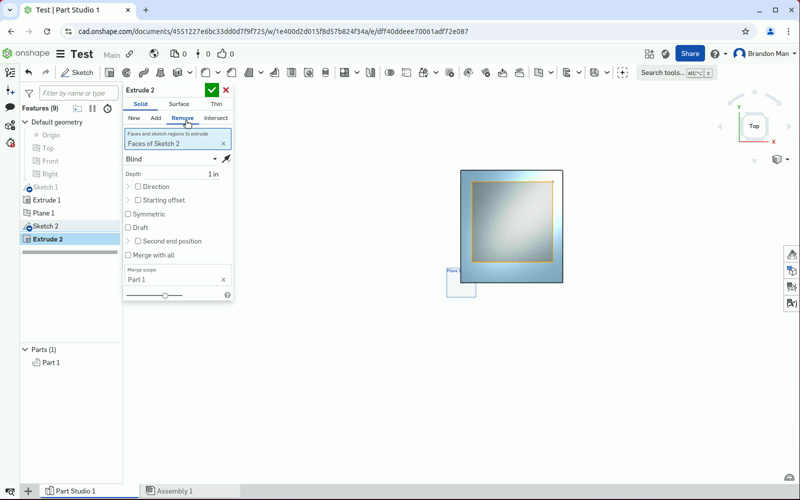
key(tab, 4)
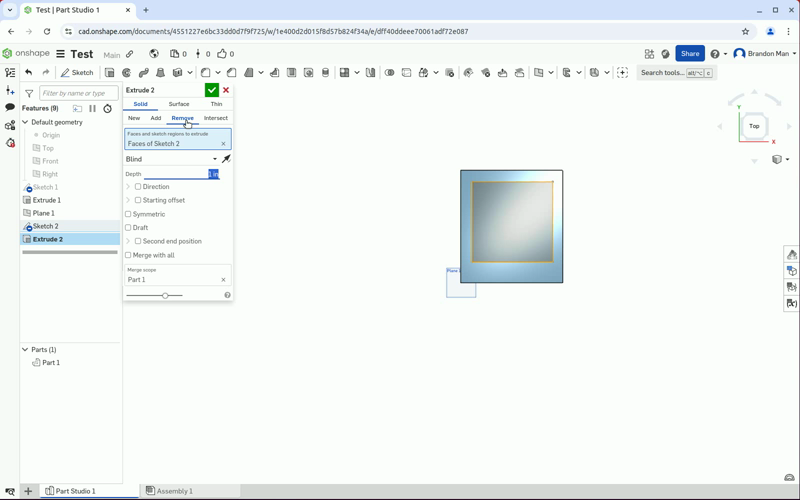
text(16.368)
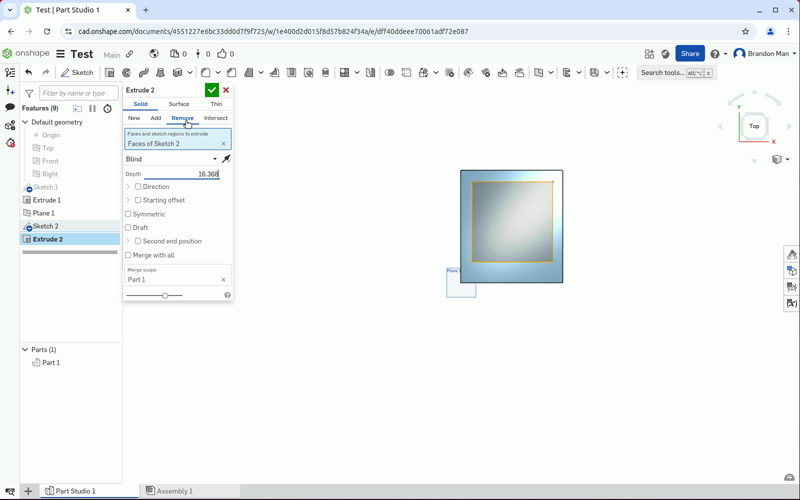
key(tab, 6)
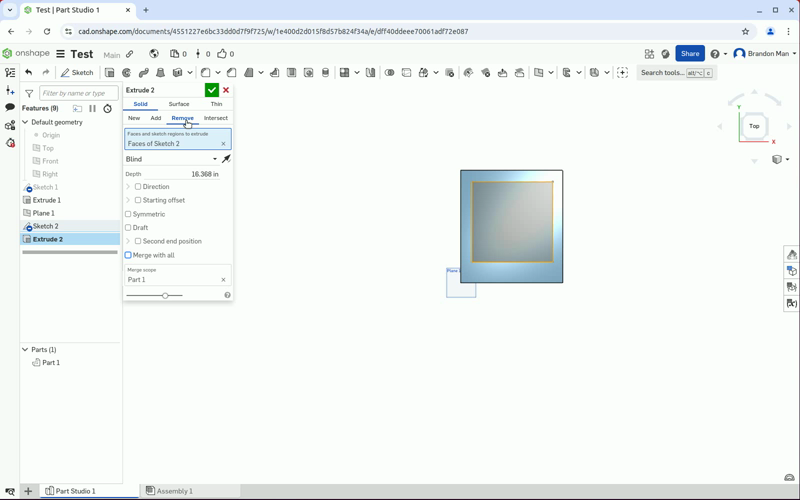
key(space)
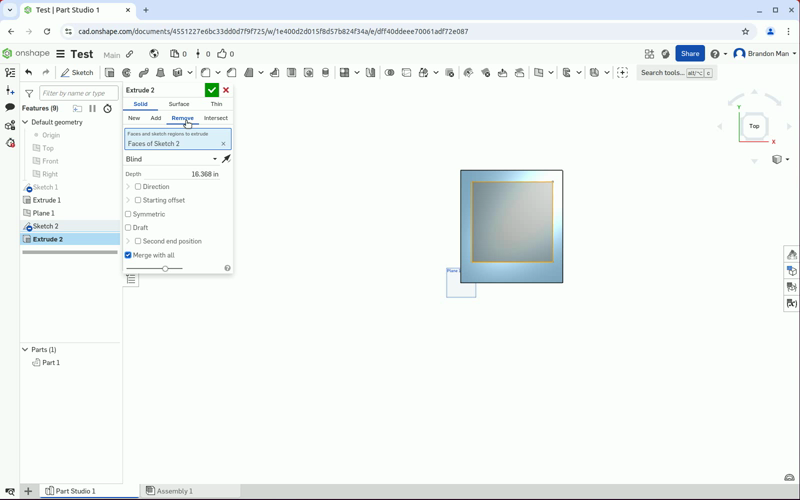
key(enter)
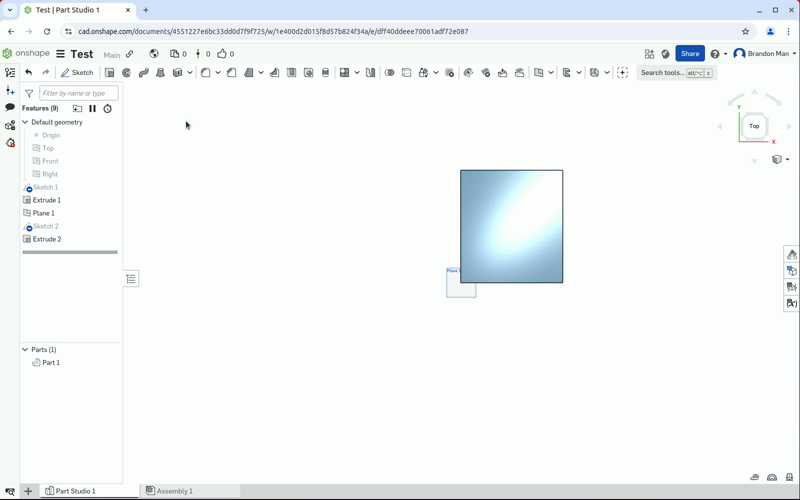
key(shift+h)
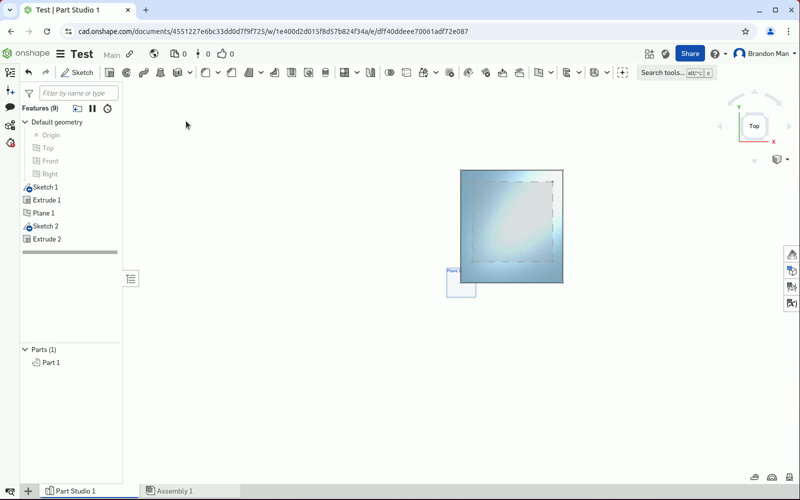
key(shift+h)
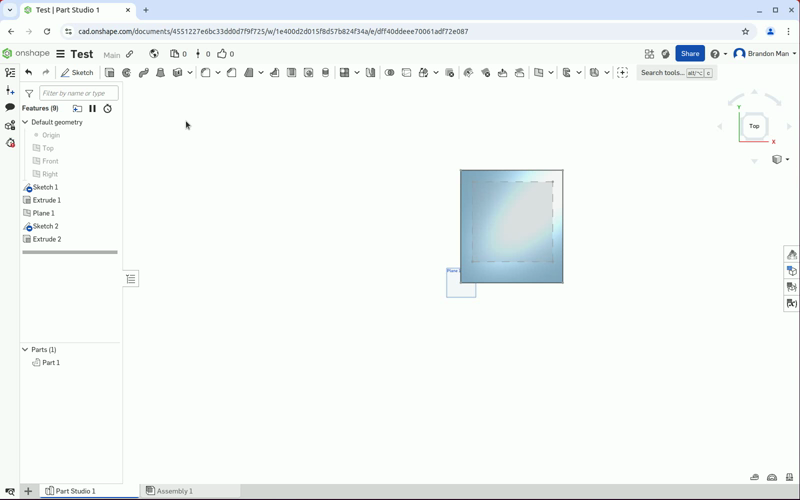
key(shift+7)
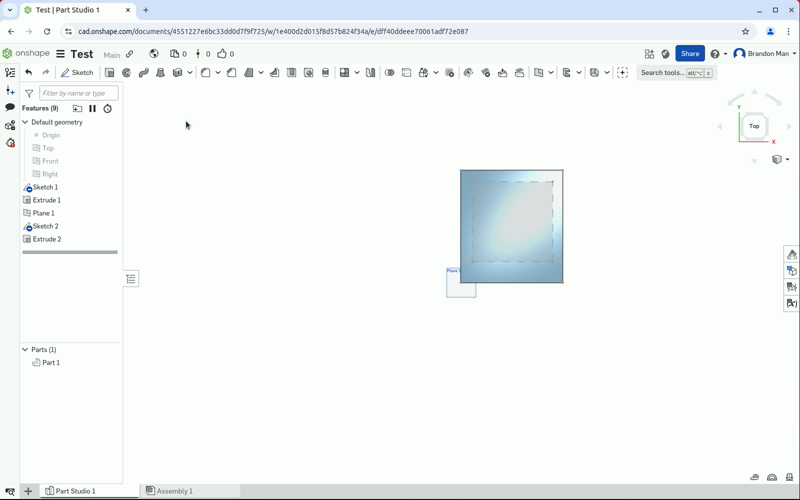
key(up, 3)
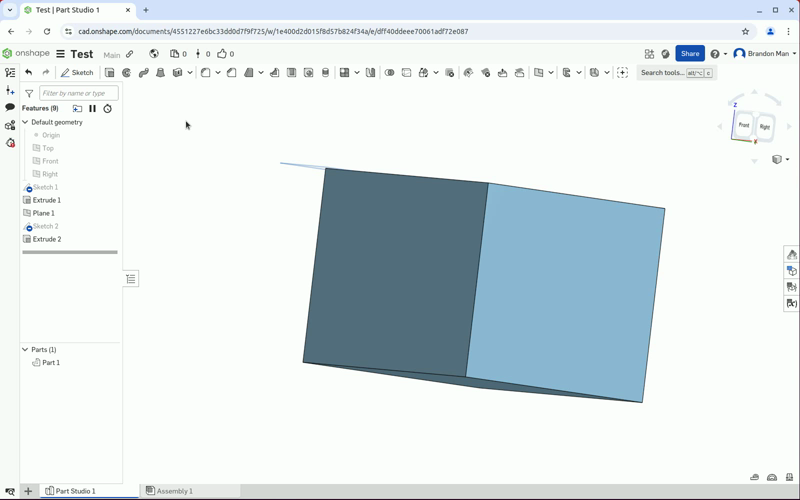
key(left, 3)
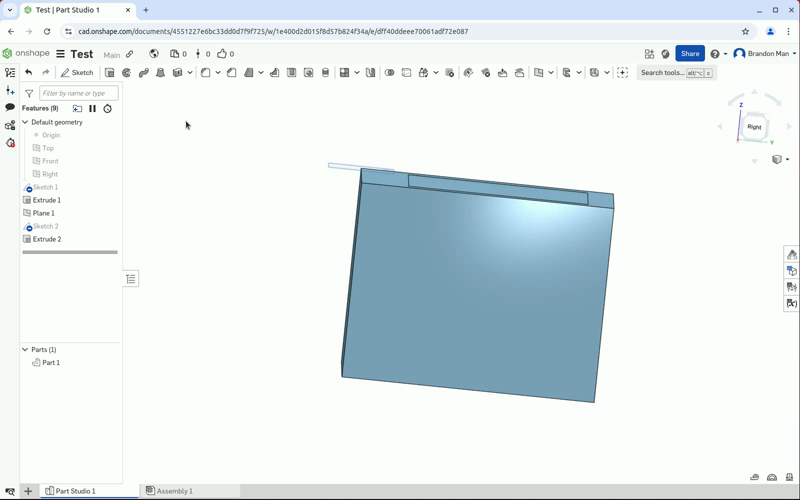
key(right, 3)
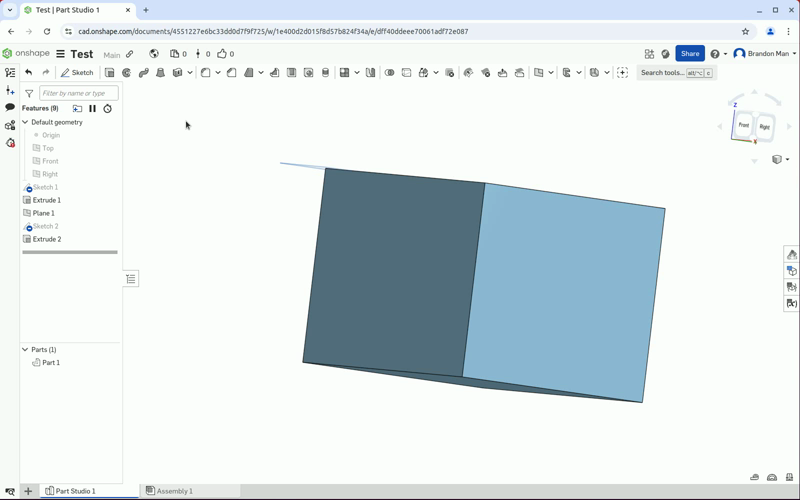
key(down, 3)
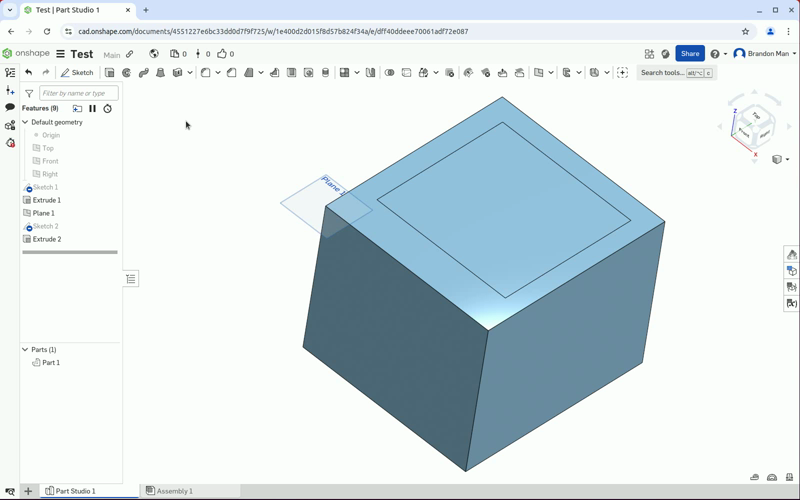
mouse_move(73, 189)
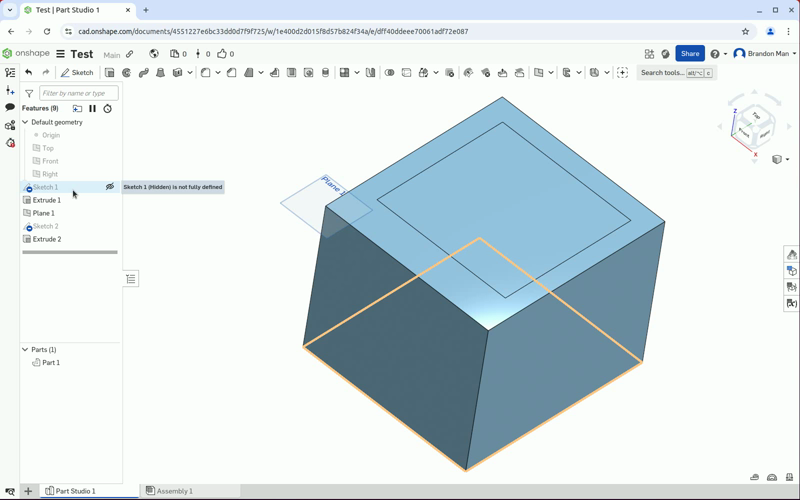
click(73, 189)